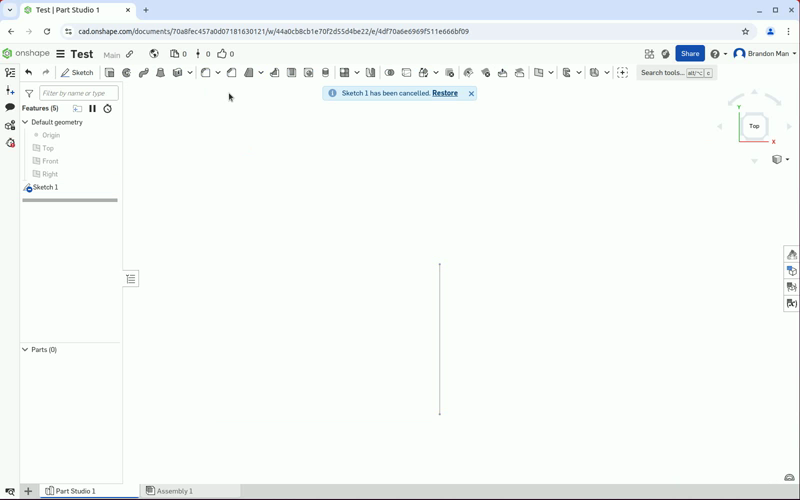
key(shift+h)
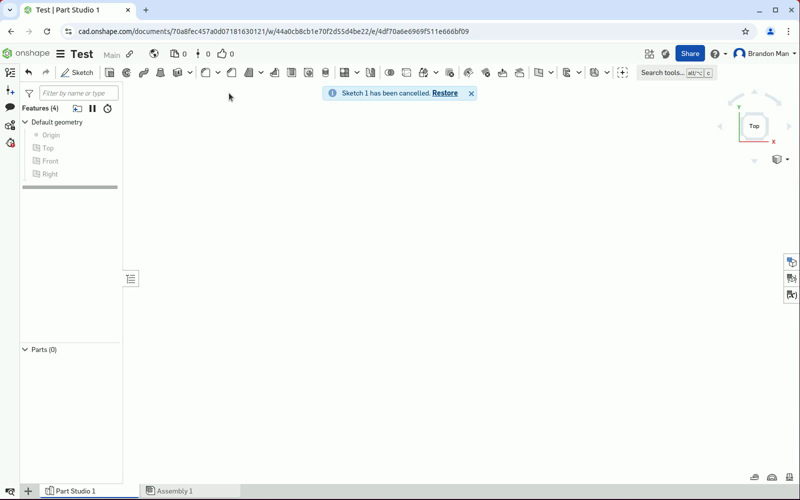
mouse_move(73, 352)
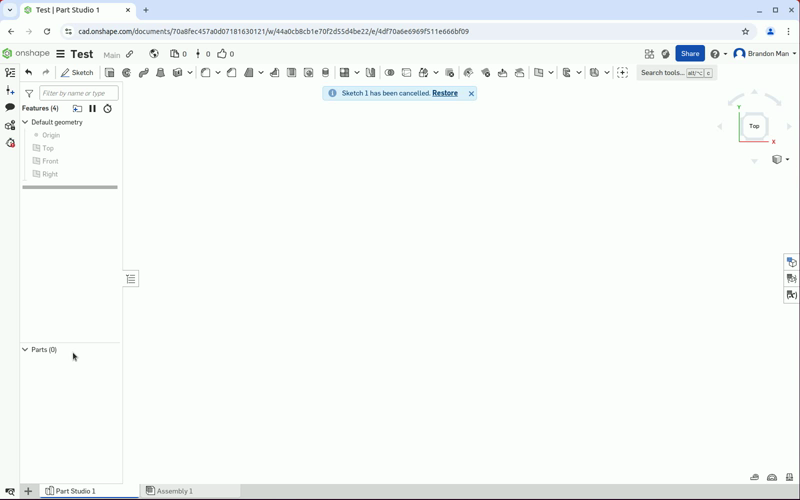
key(y)
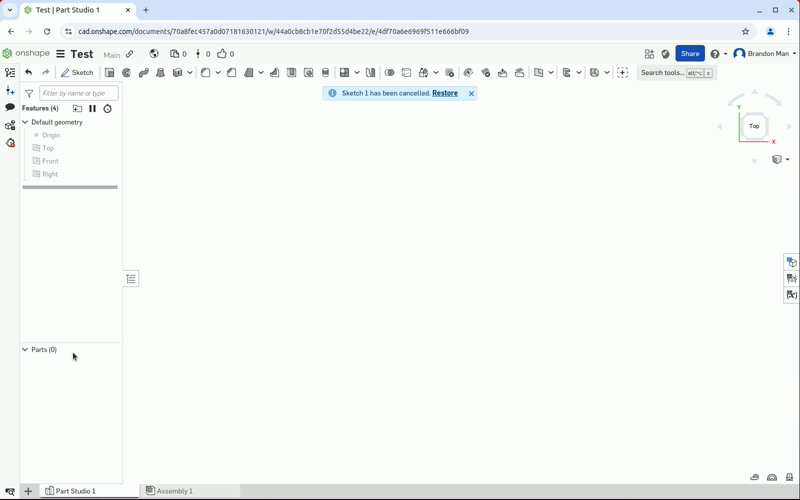
key(shift+p)
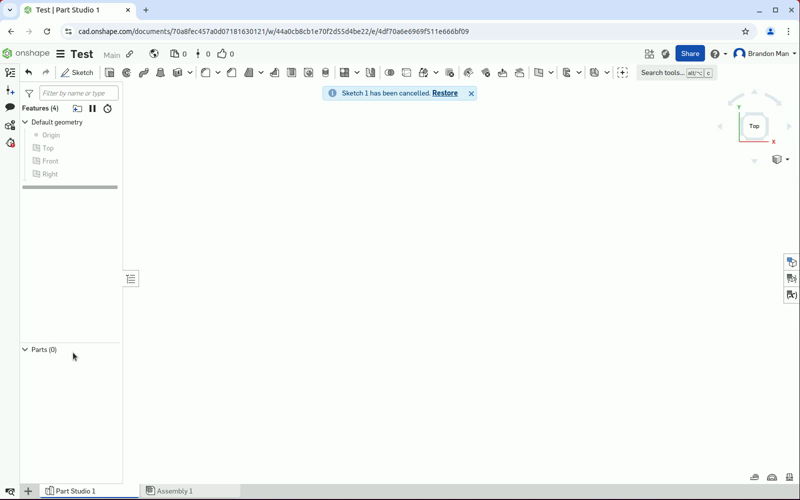
key(space)
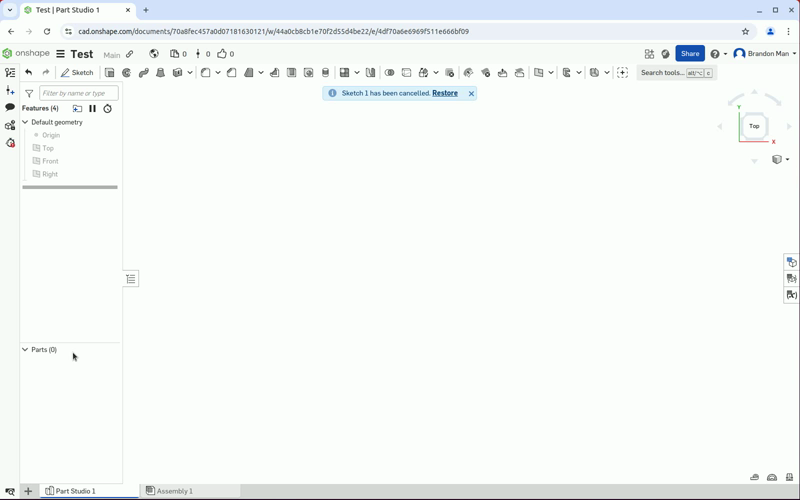
key_down(shift)
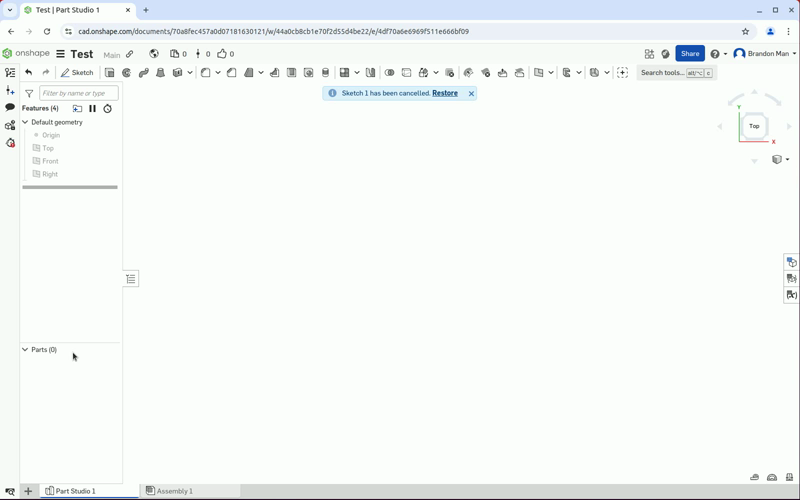
key(up)
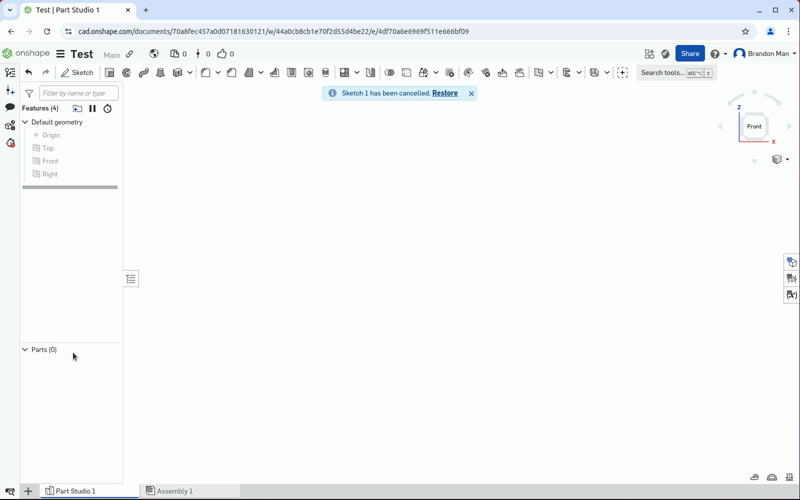
key_up(shift)
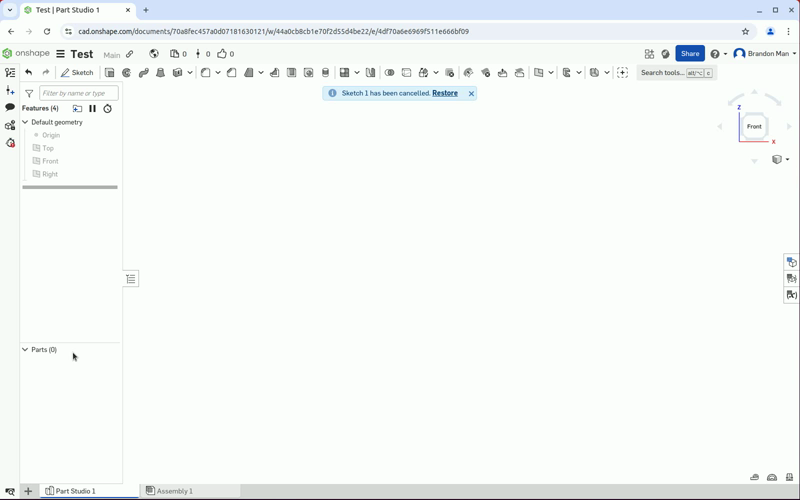
mouse_move(73, 352)
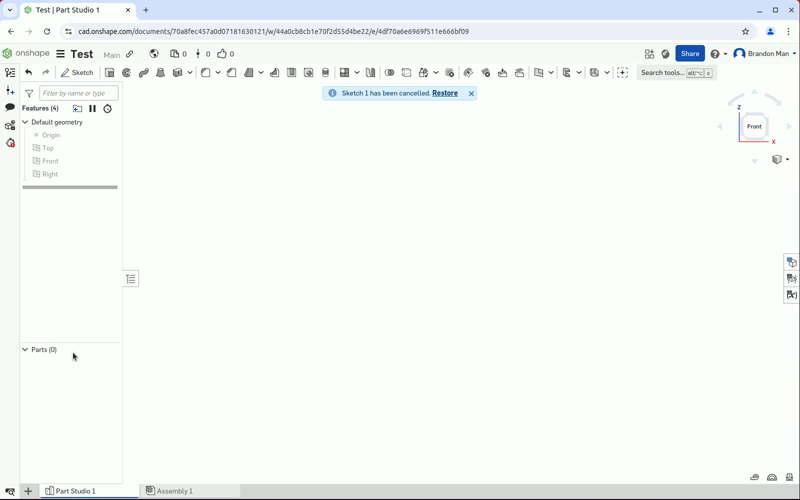
key(shift+y)
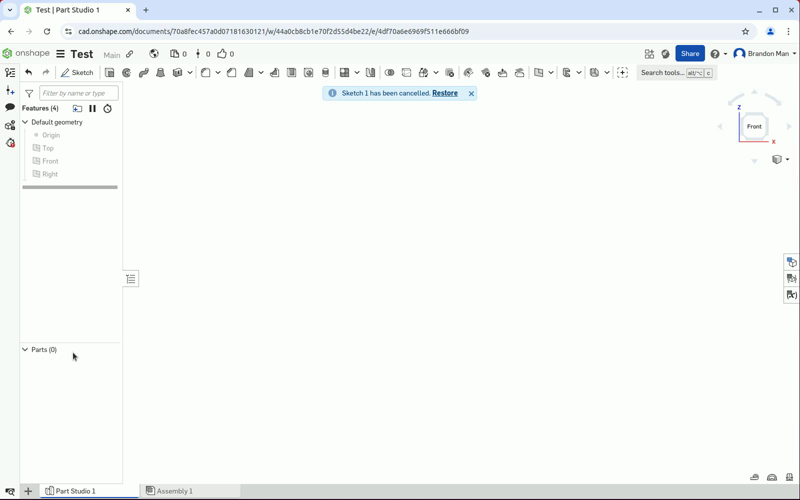
key(shift+s)
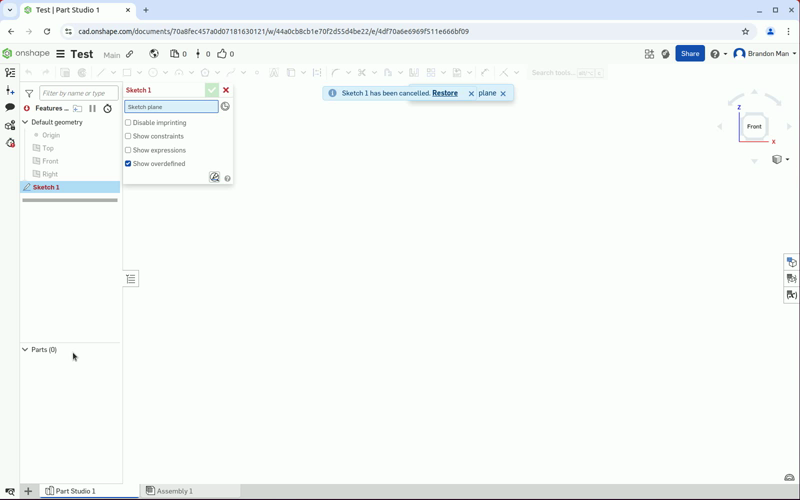
mouse_move(73, 163)
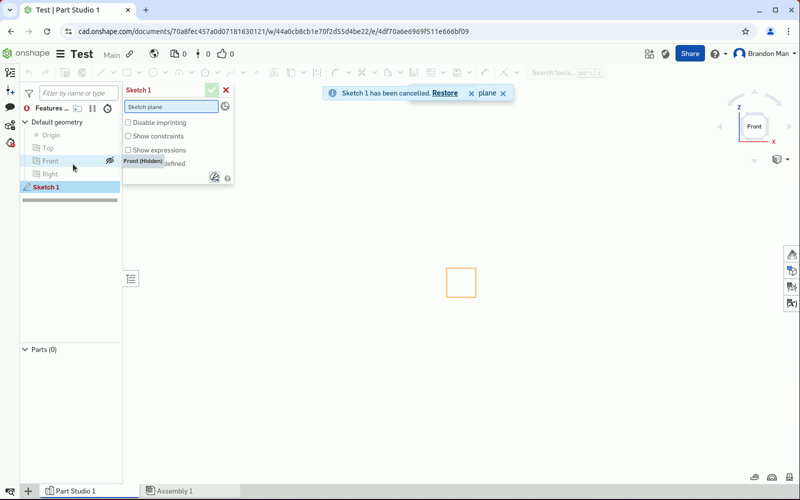
click(73, 163)
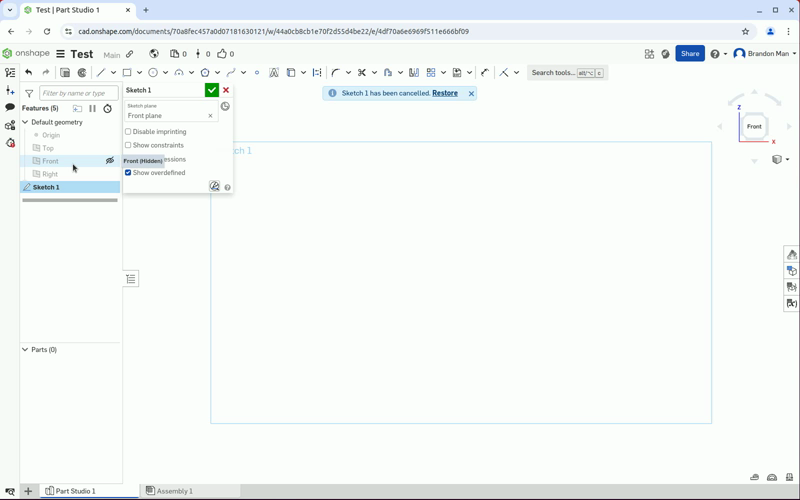
mouse_move(73, 352)
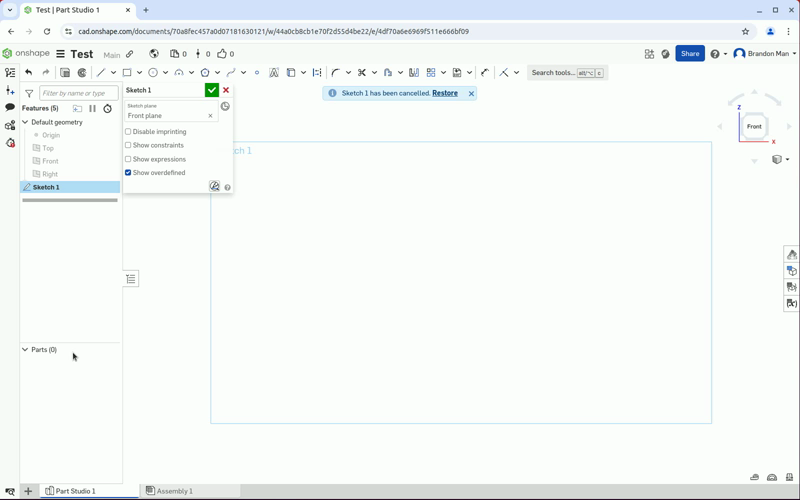
key(y)
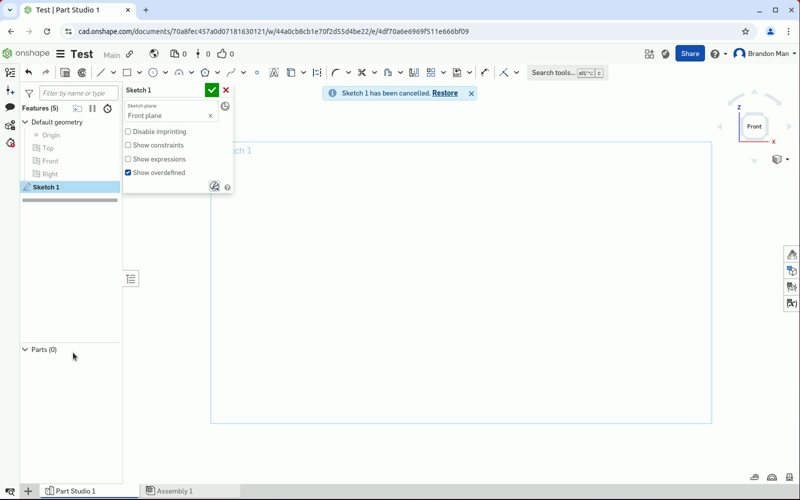
key(c)
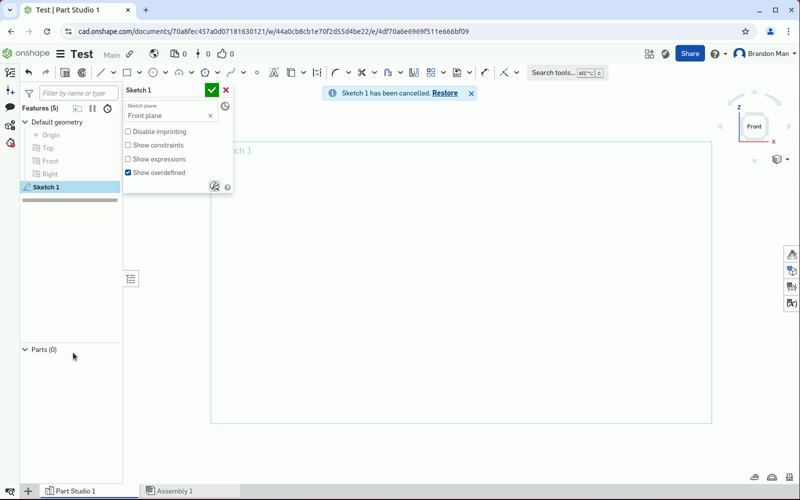
key_down(shift)
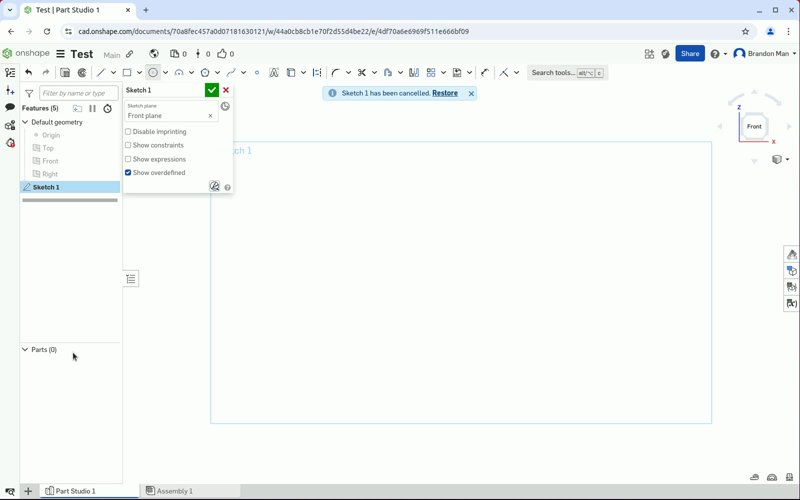
mouse_move(461, 282)
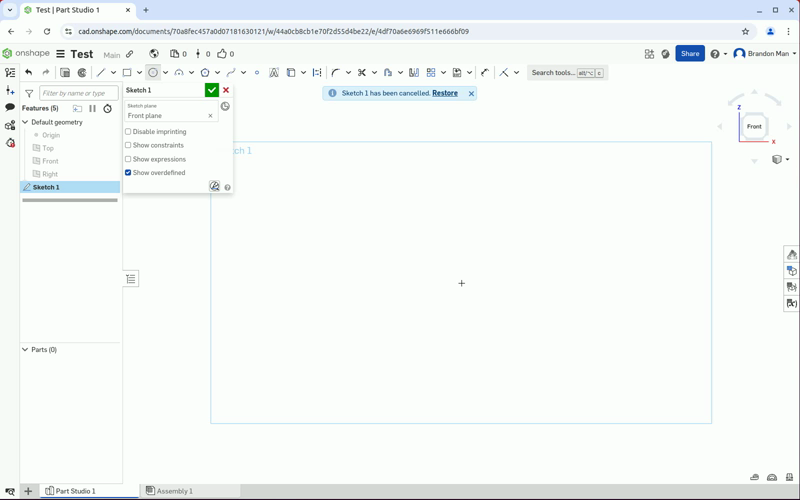
click(461, 282)
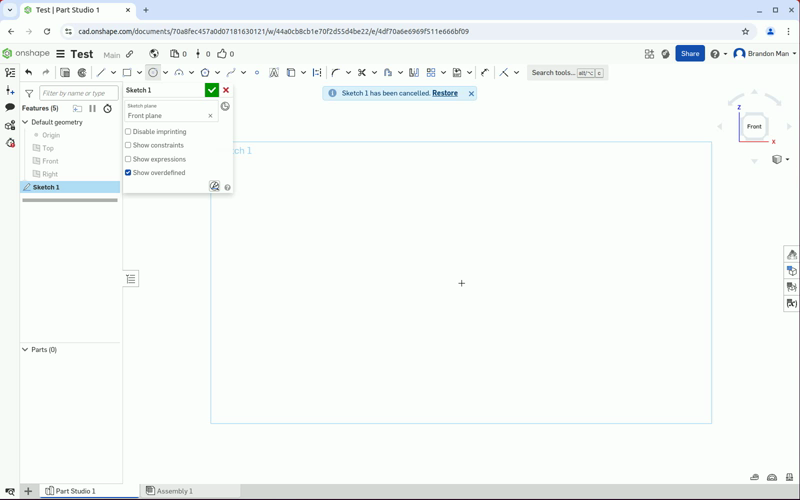
key_up(shift)
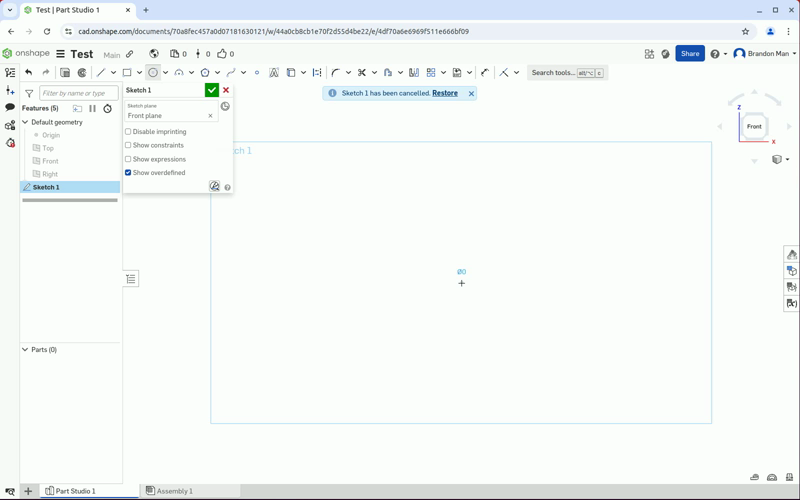
mouse_move(477, 282)
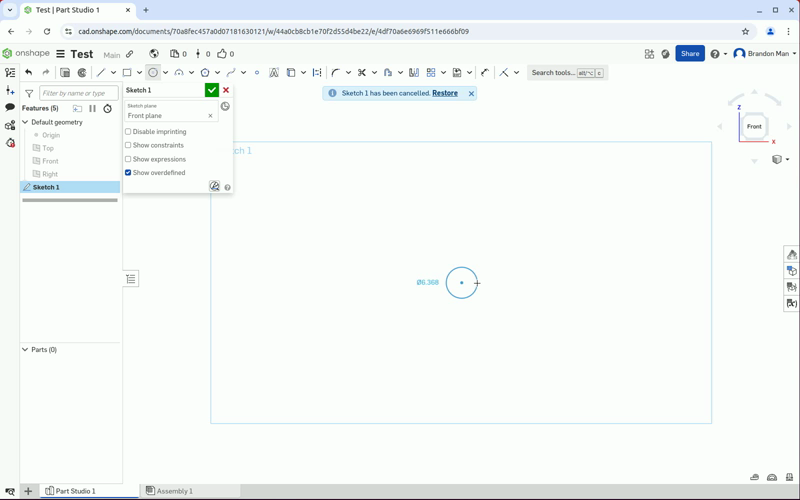
click(477, 282)
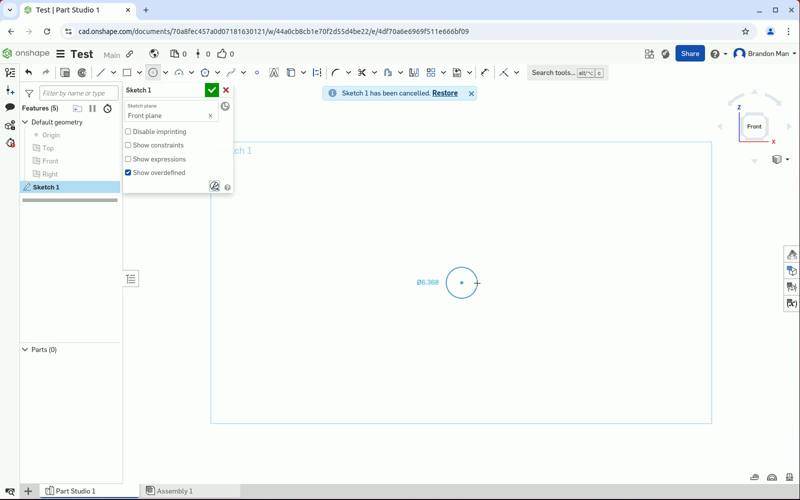
key(esc)
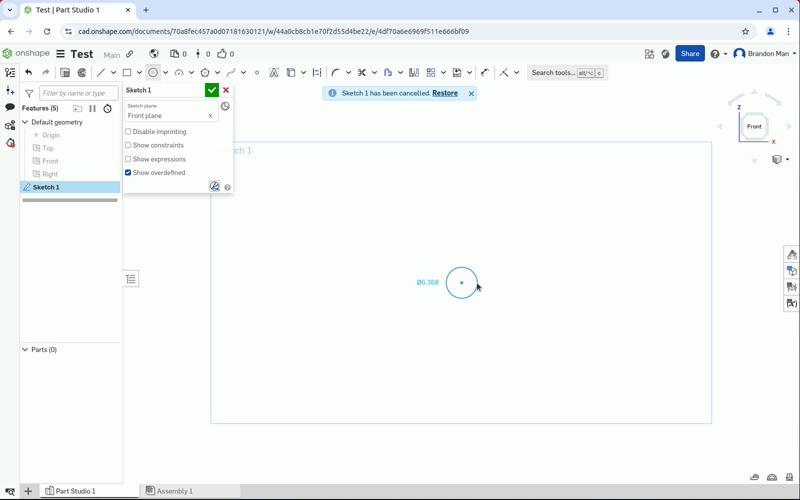
mouse_move(450, 281)
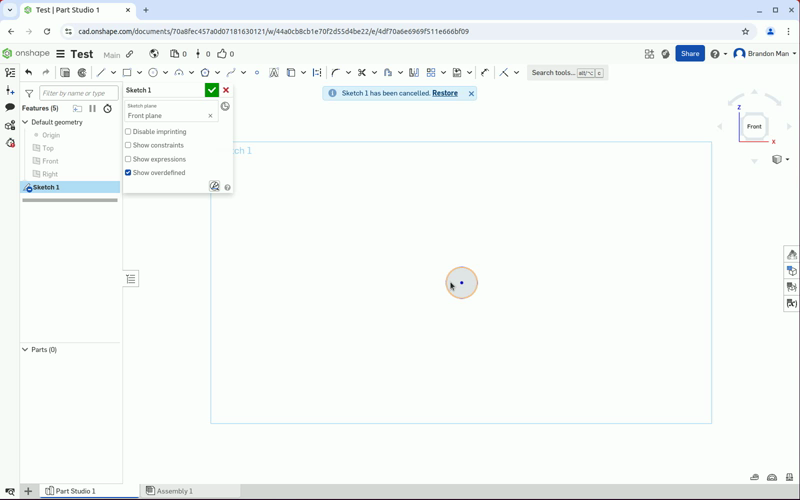
scroll(6)
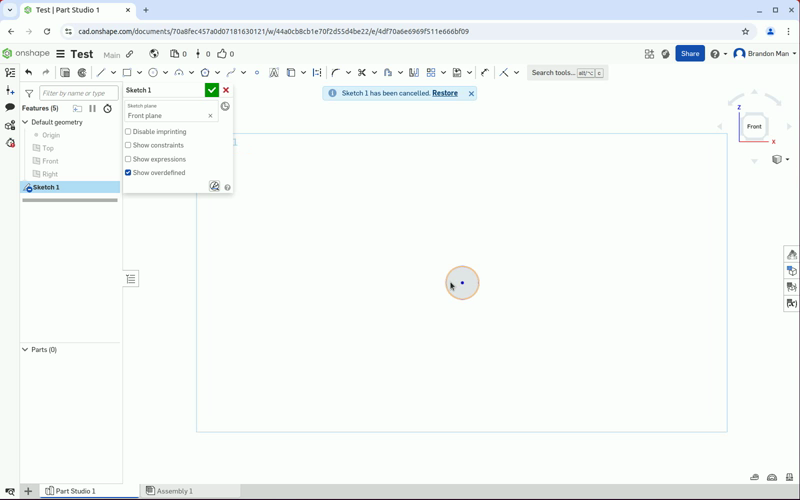
scroll(6)
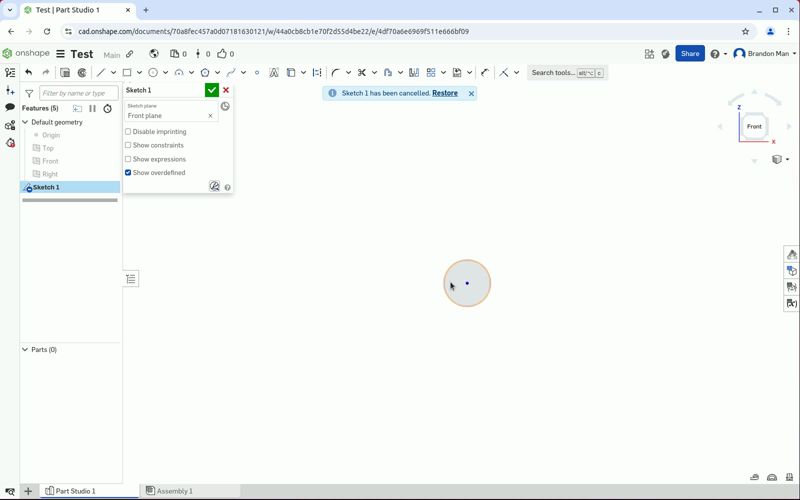
scroll(6)
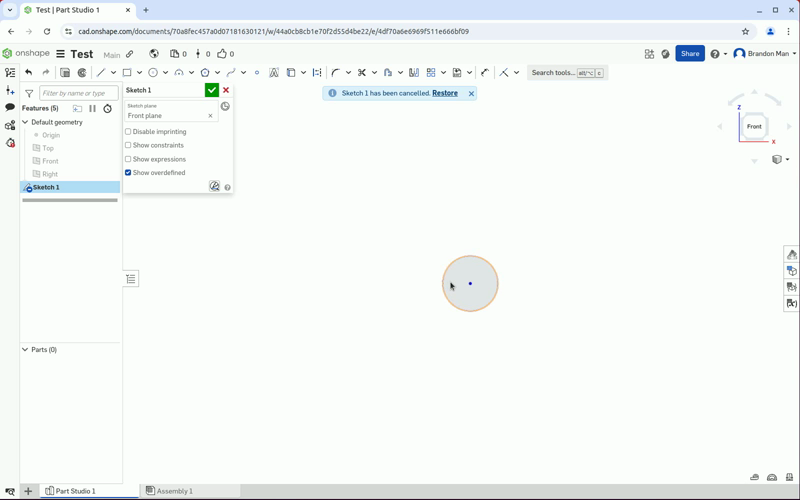
scroll(6)
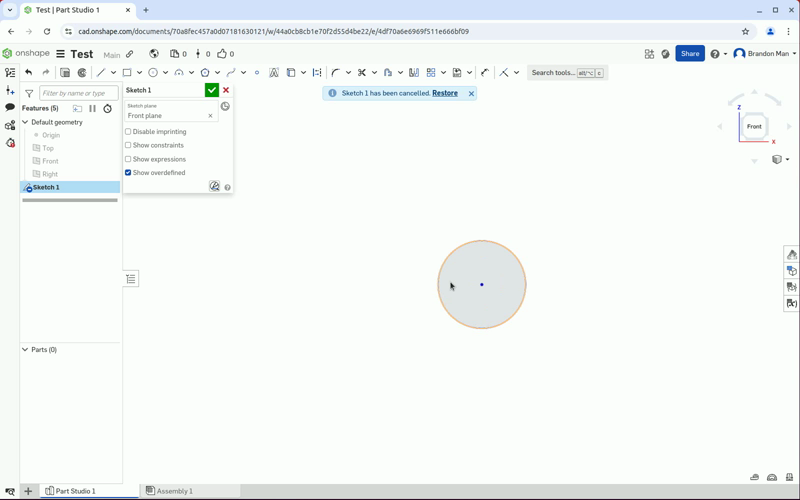
scroll(6)
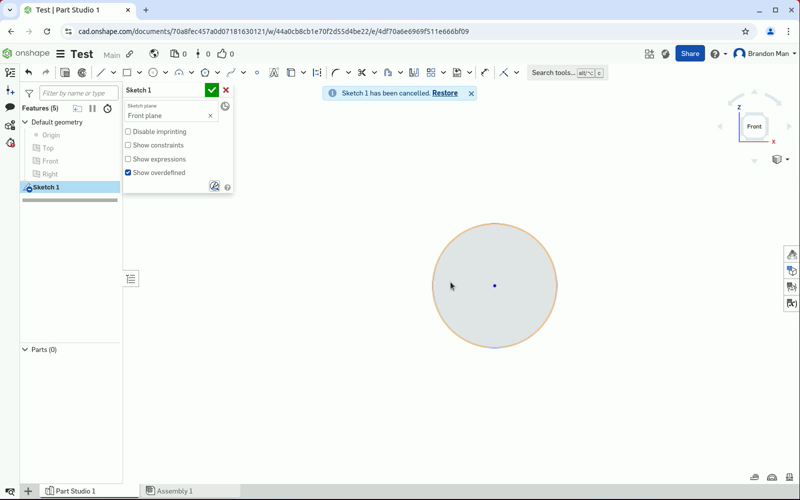
scroll(6)
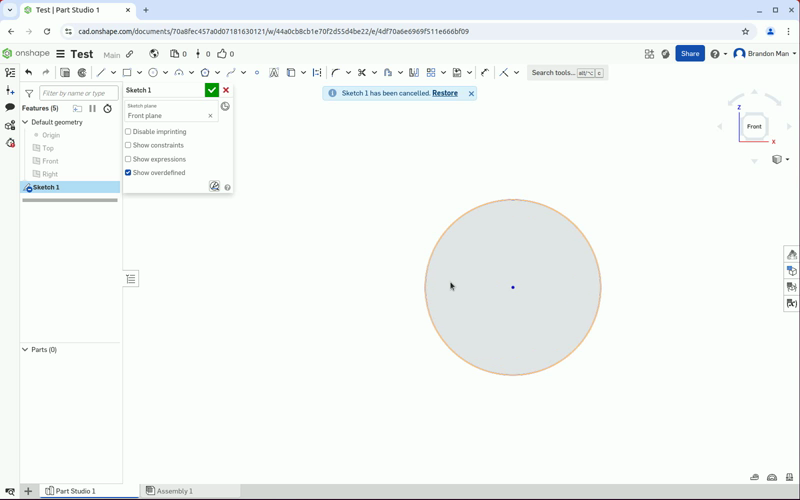
scroll(6)
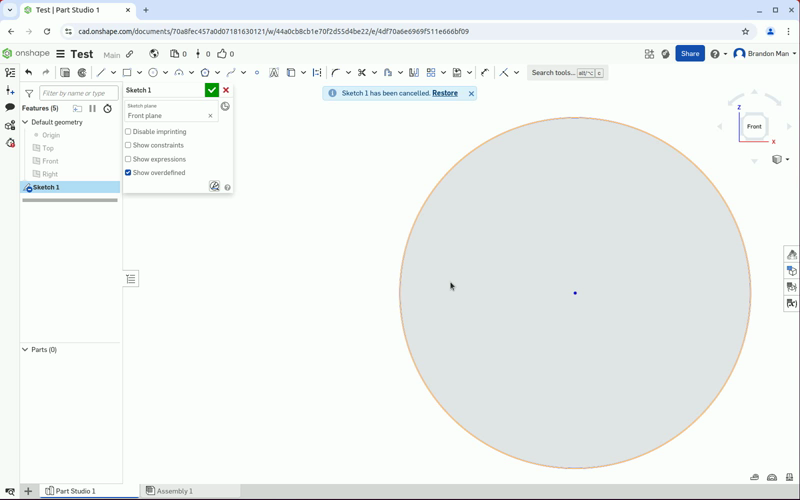
click(450, 281)
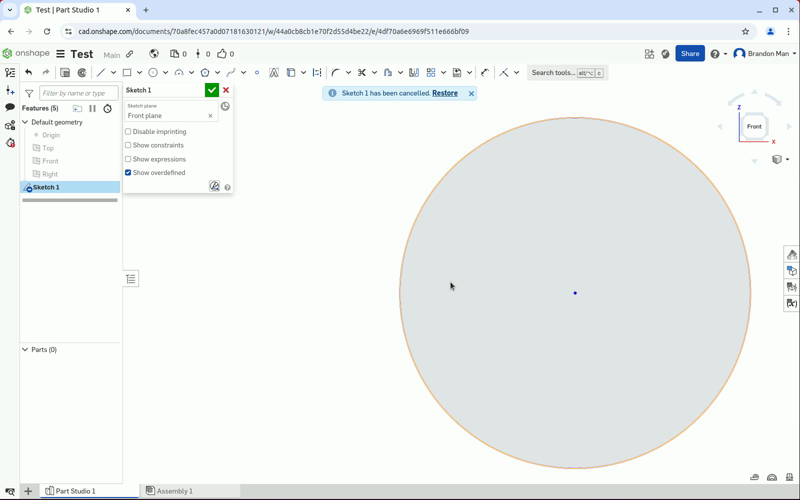
scroll(-6)
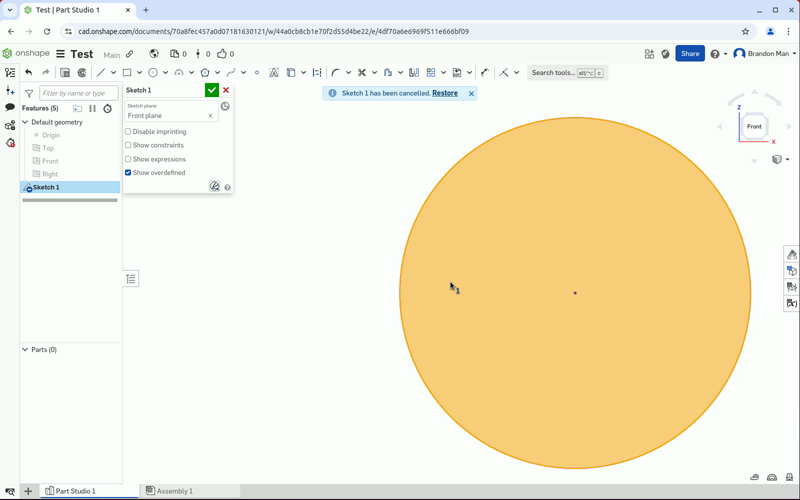
scroll(-6)
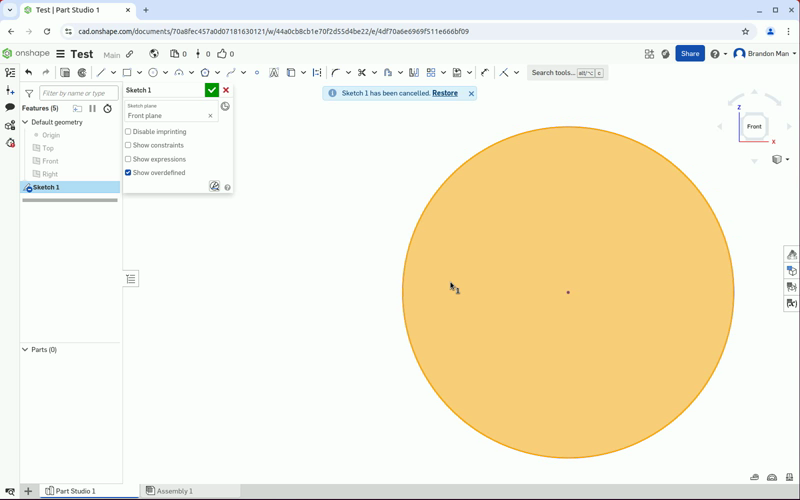
scroll(-6)
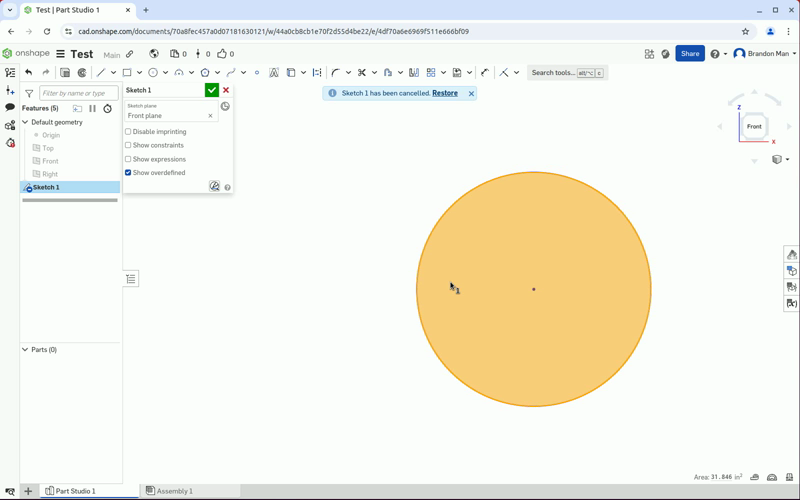
scroll(-6)
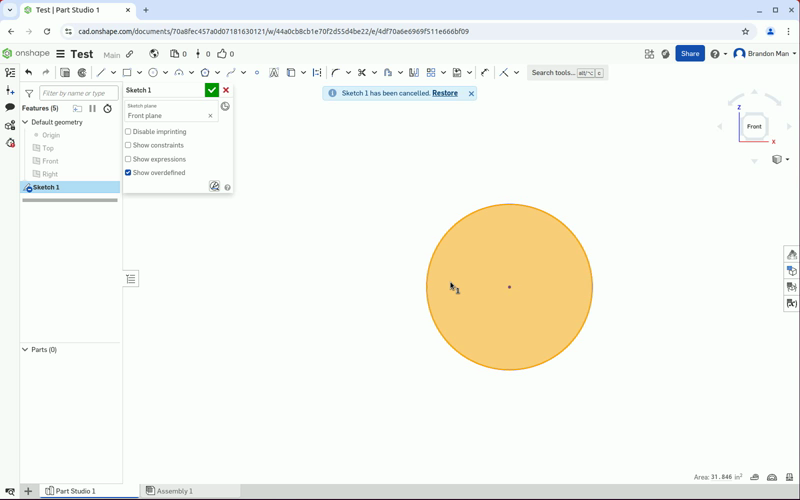
scroll(-6)
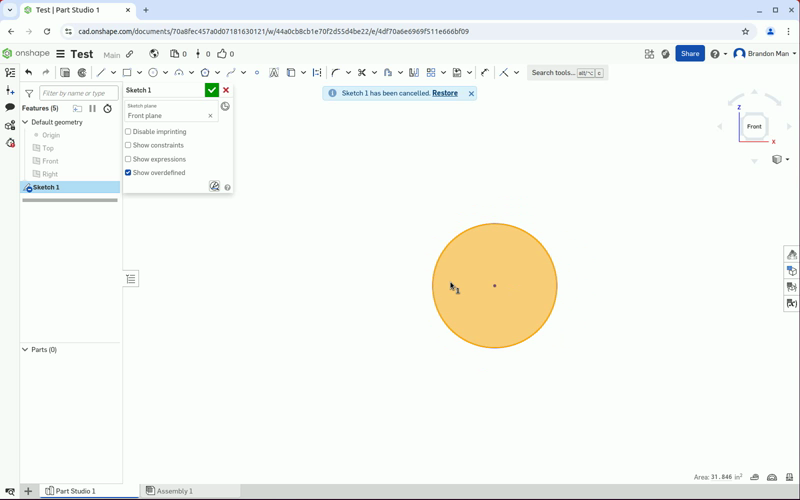
scroll(-6)
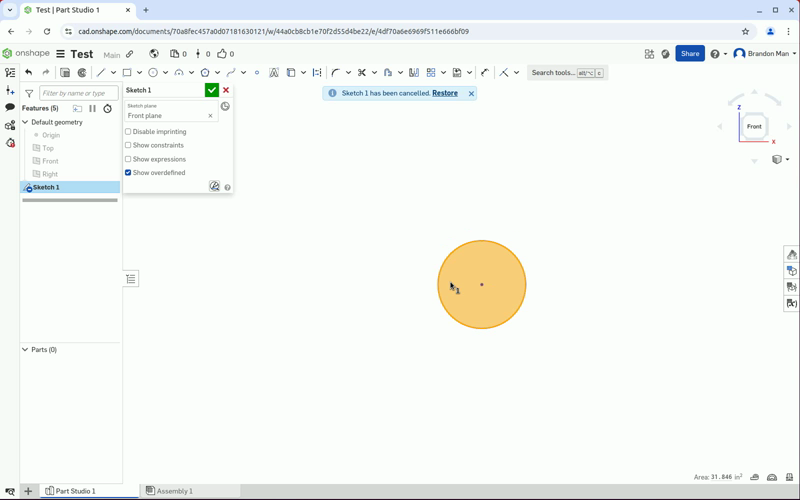
scroll(-6)
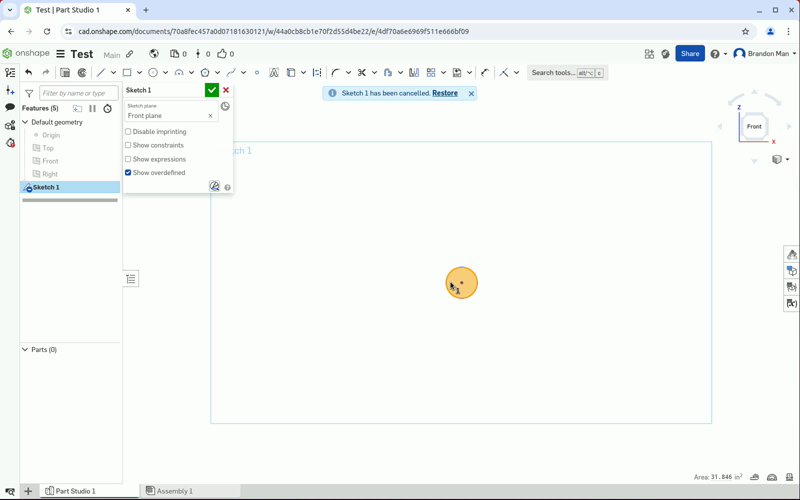
mouse_move(73, 352)
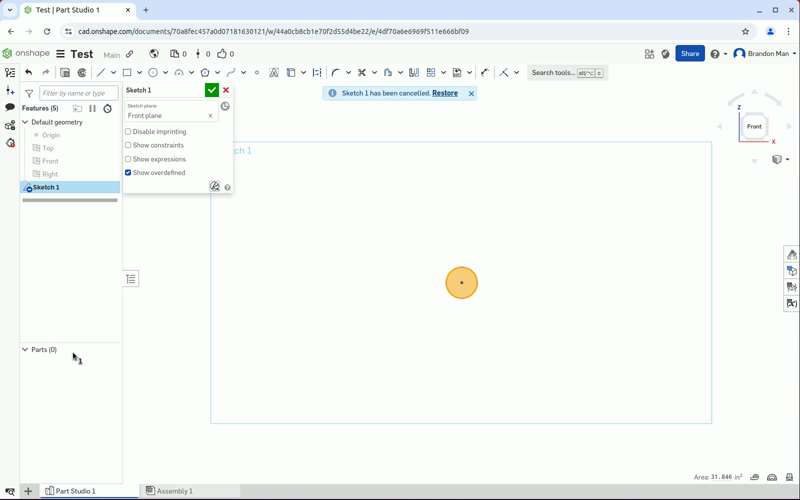
key(shift+y)
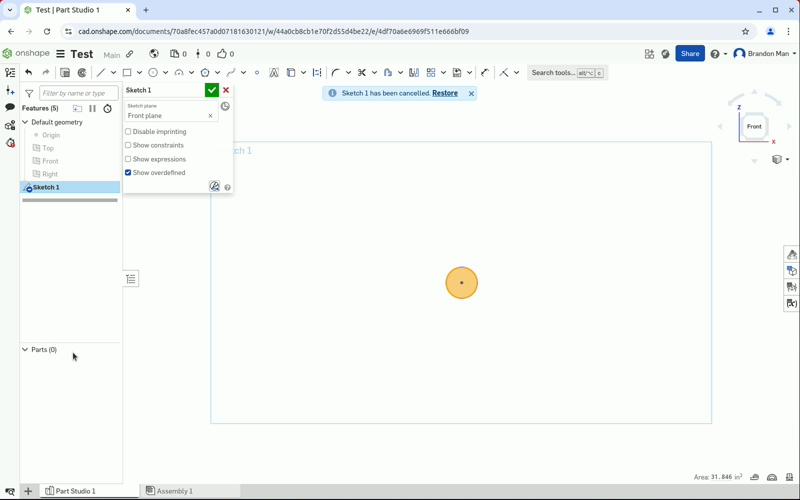
key(shift+e)
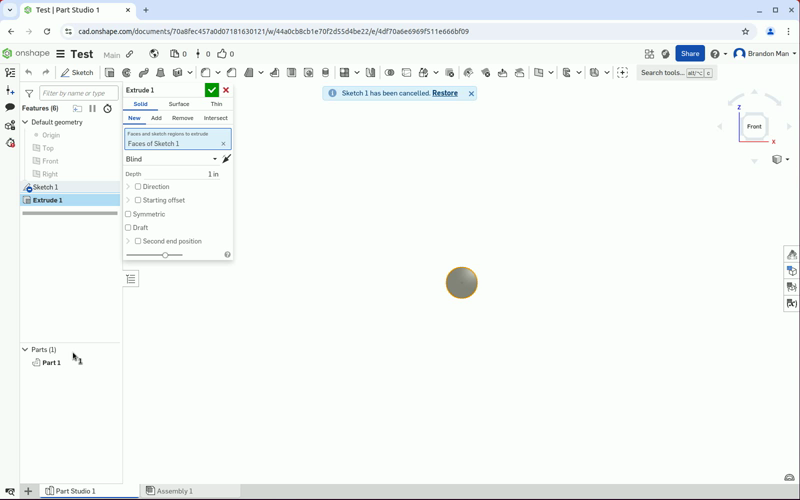
mouse_move(143, 106)
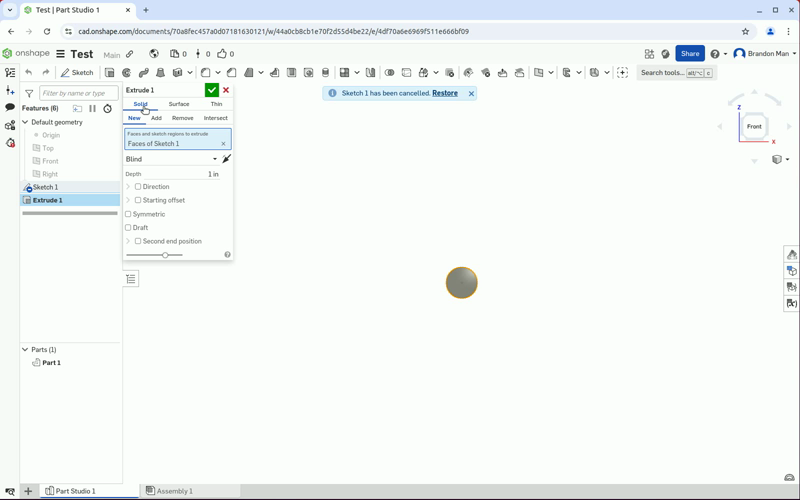
click(143, 106)
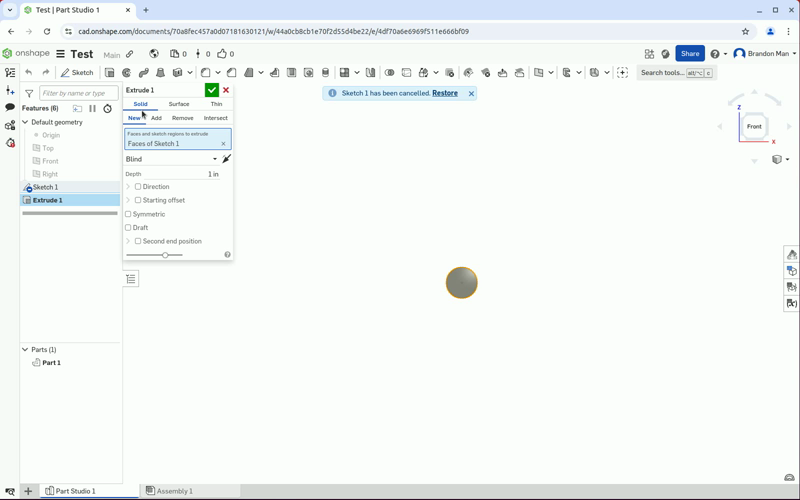
mouse_move(137, 120)
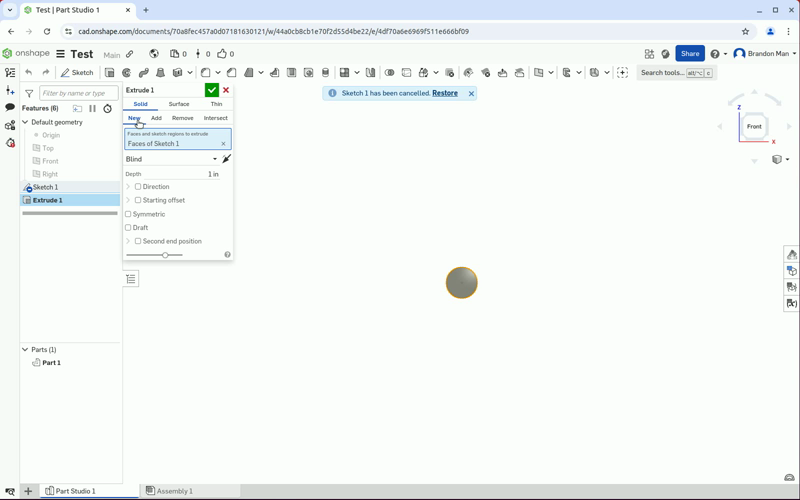
click(137, 120)
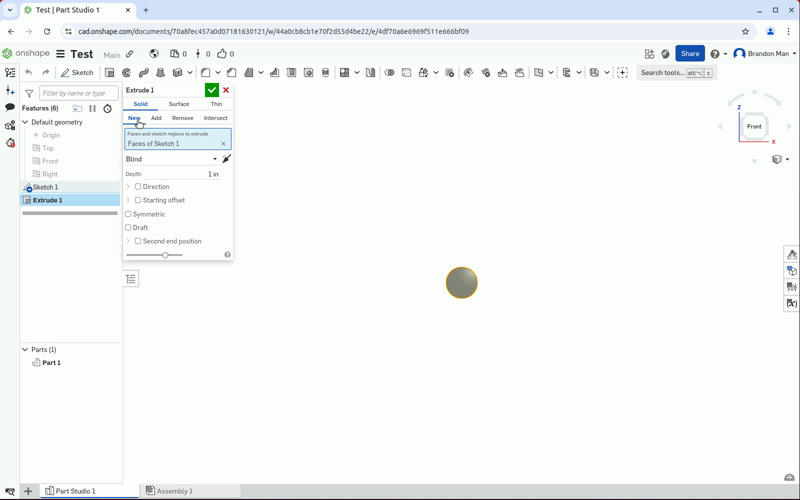
key(tab, 4)
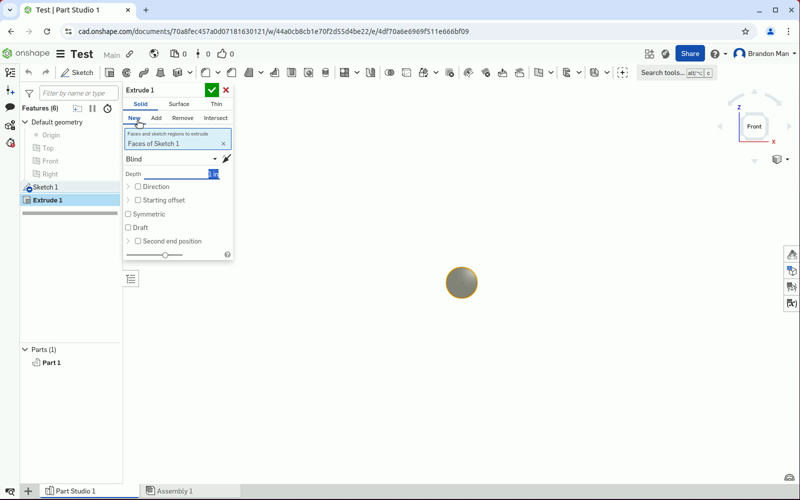
text(23.108)
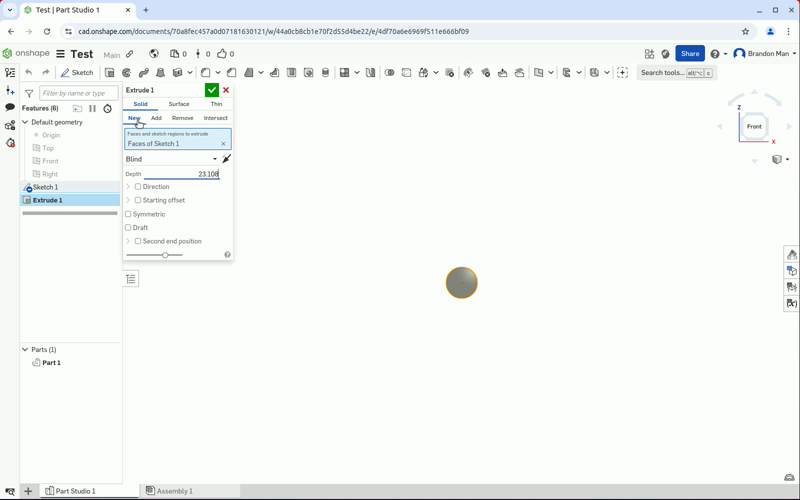
key(enter)
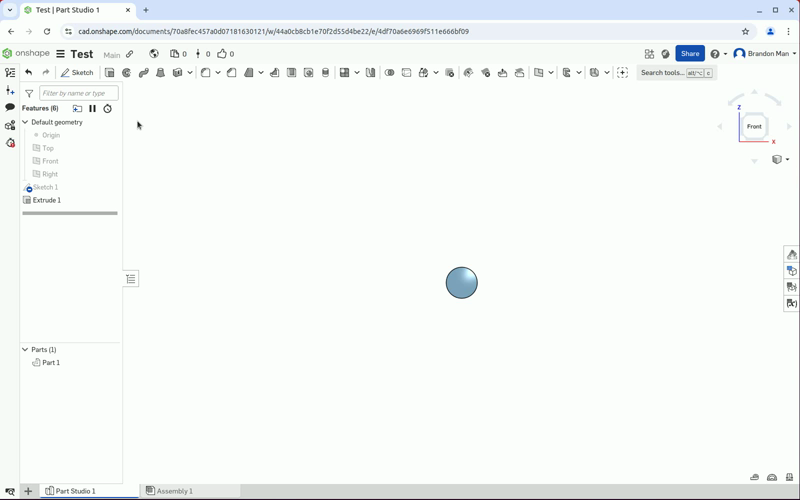
key(shift+h)
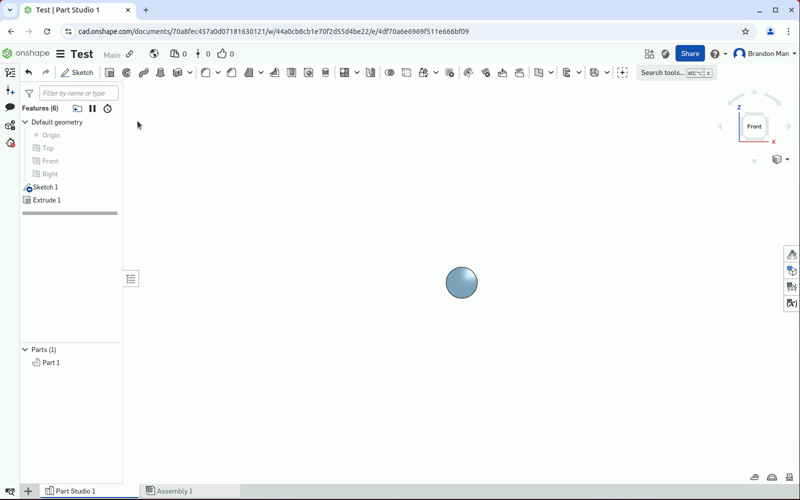
key(shift+h)
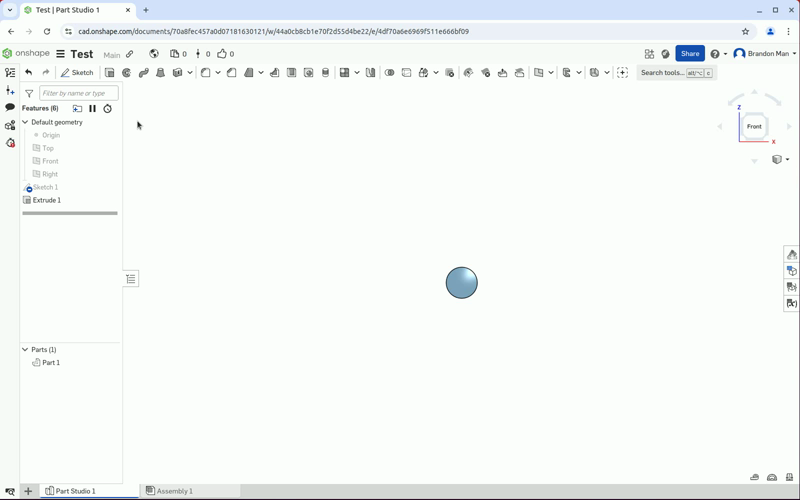
mouse_move(73, 189)
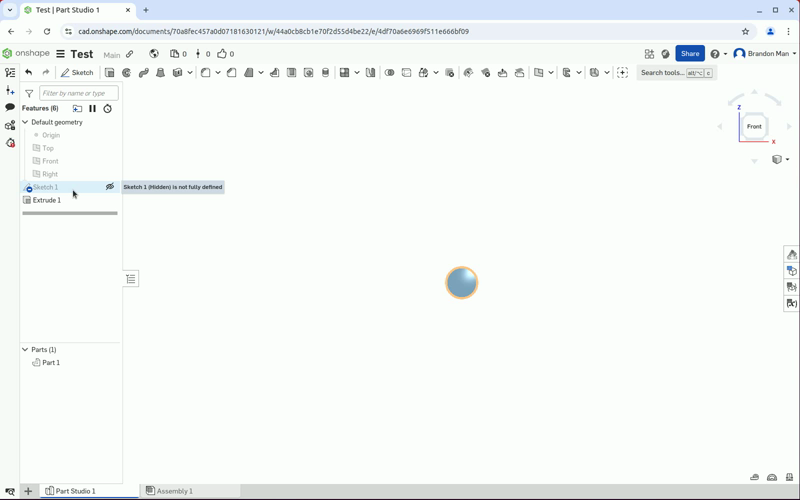
click(73, 189)
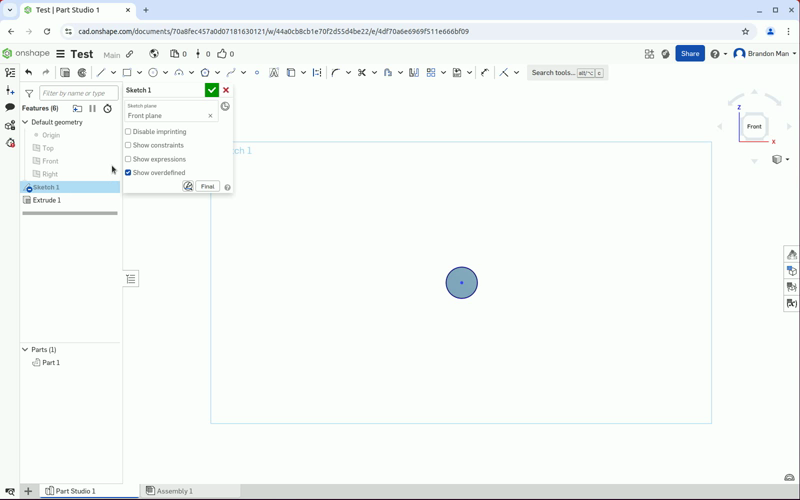
mouse_move(229, 92)
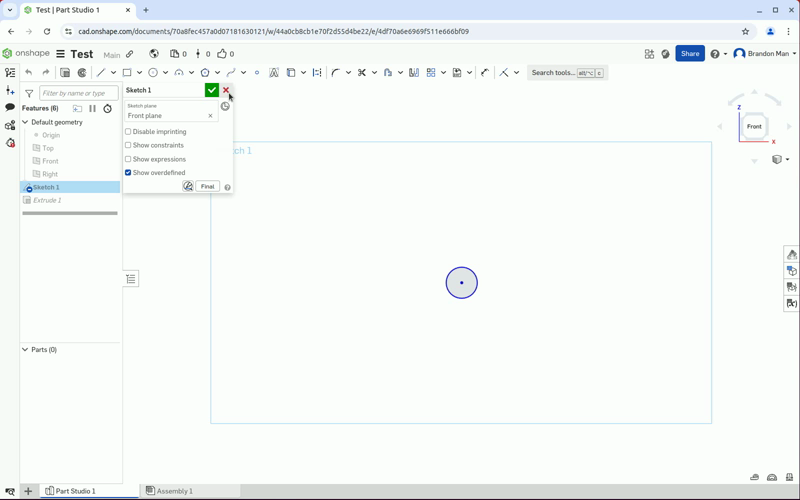
click(229, 92)
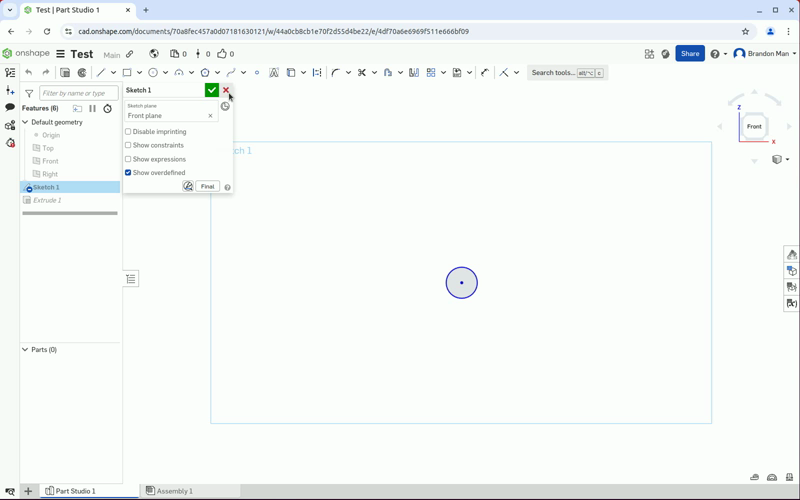
key(shift+s)
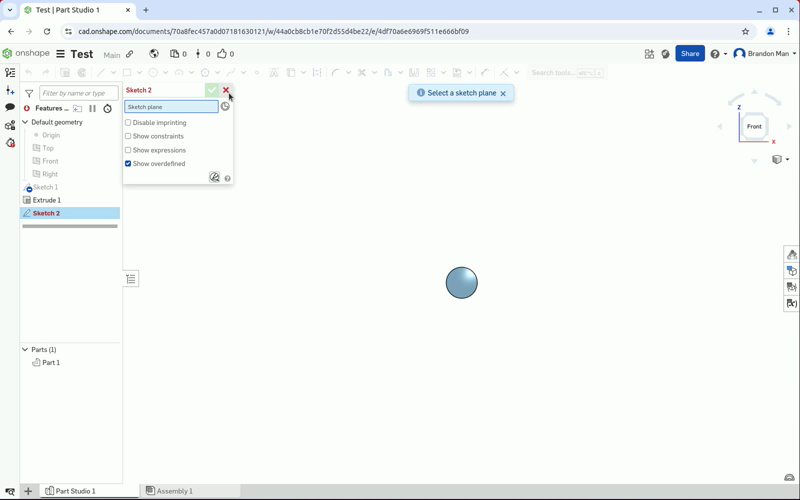
mouse_move(73, 163)
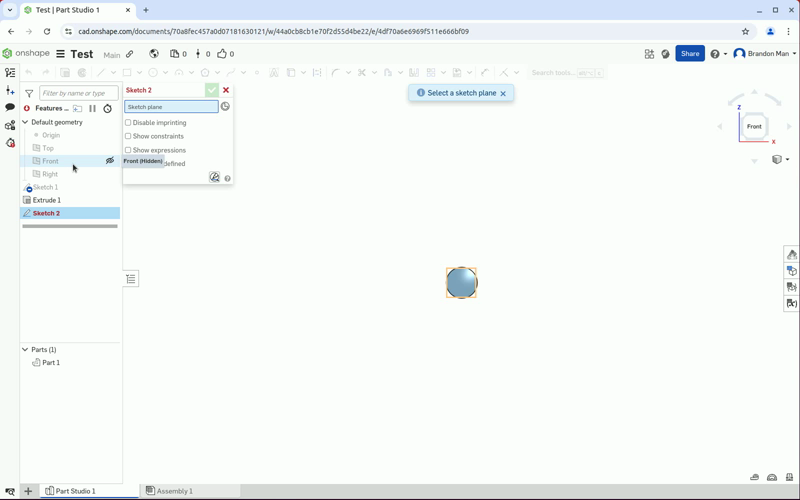
click(73, 163)
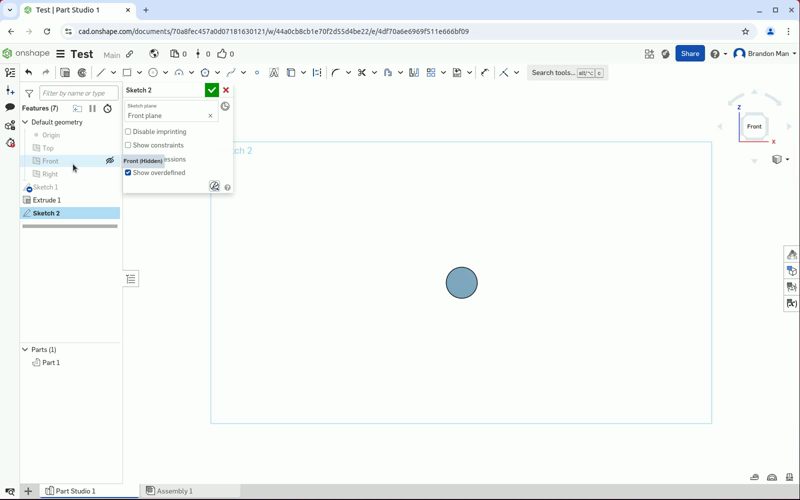
mouse_move(73, 352)
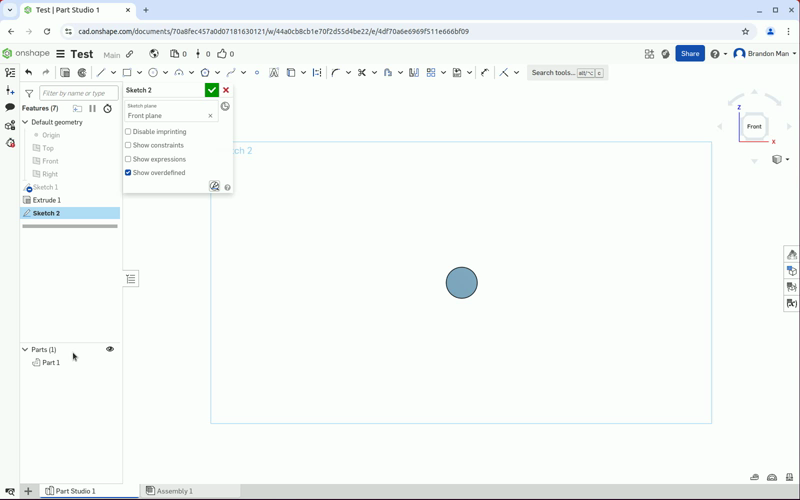
key(y)
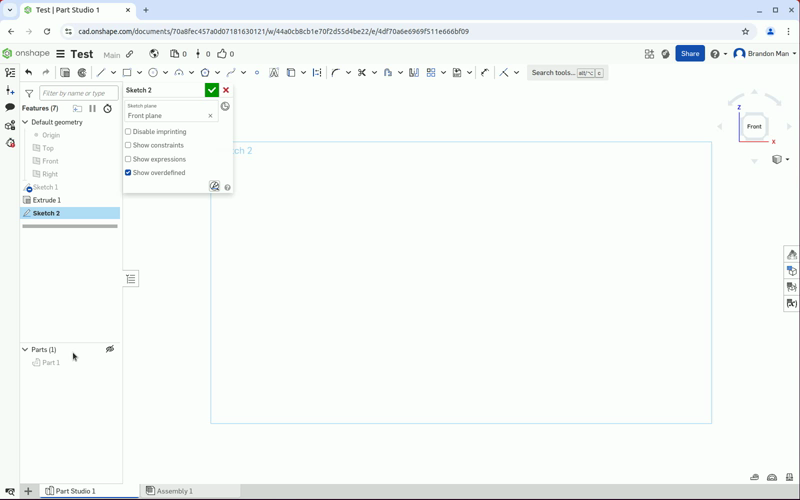
key(c)
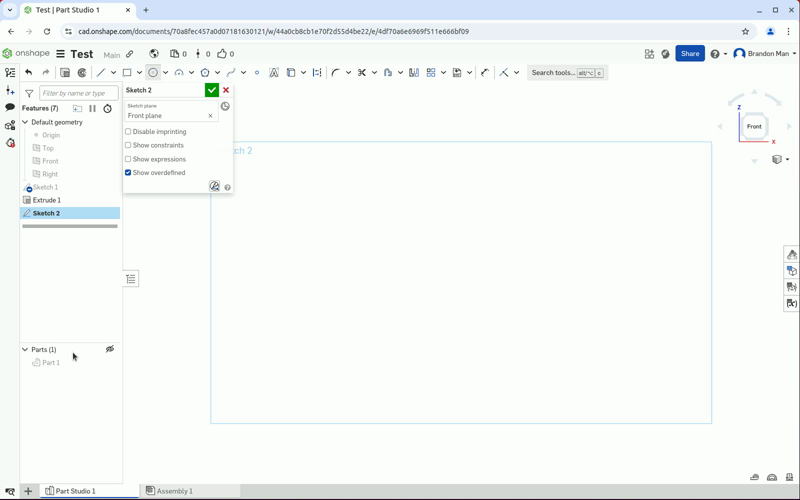
key_down(shift)
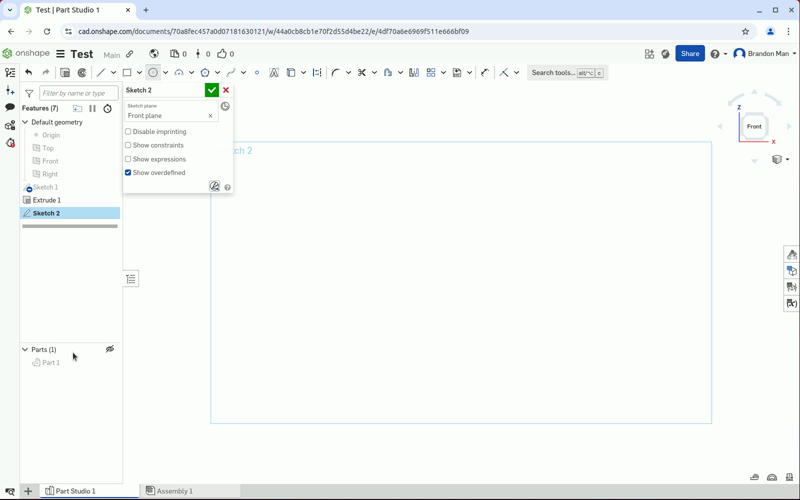
mouse_move(460, 282)
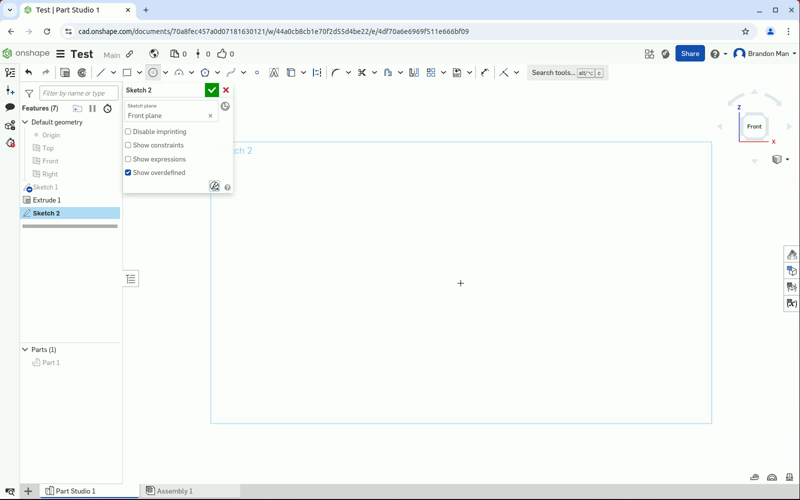
click(460, 282)
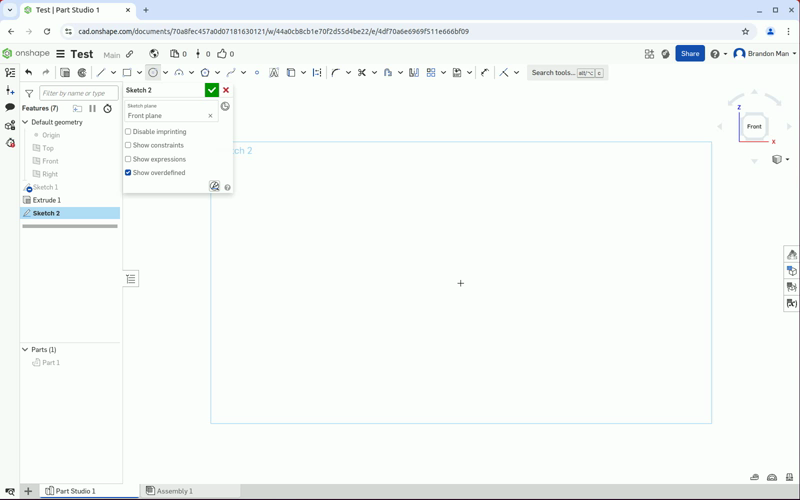
key_up(shift)
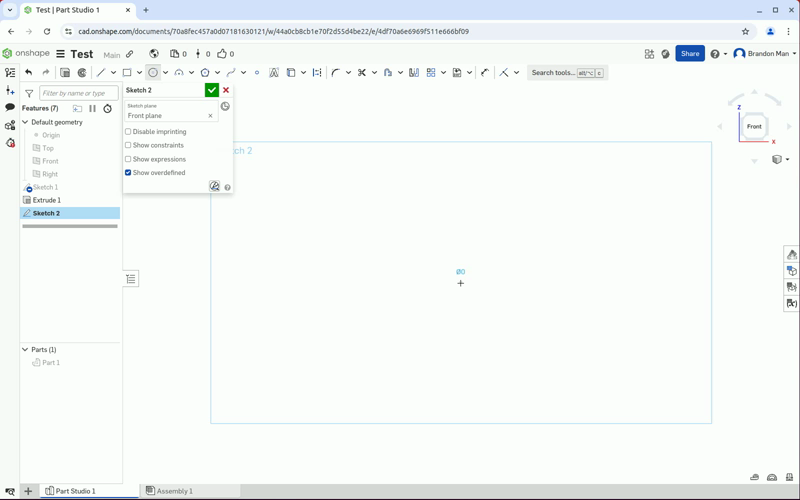
mouse_move(479, 282)
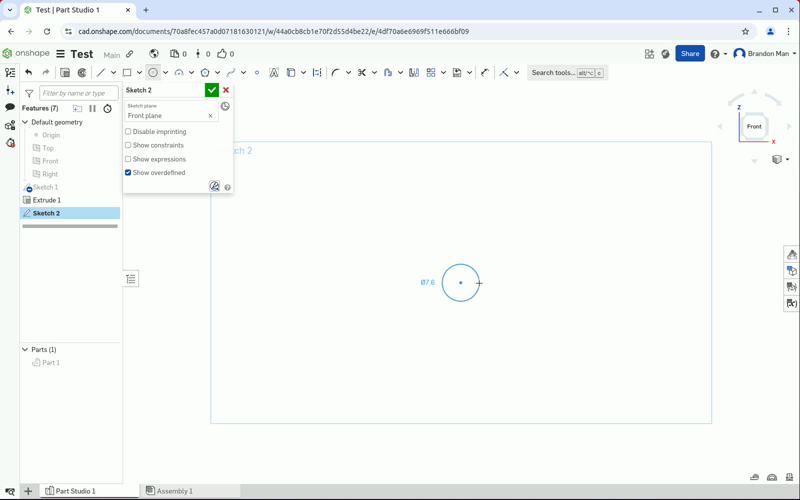
click(479, 282)
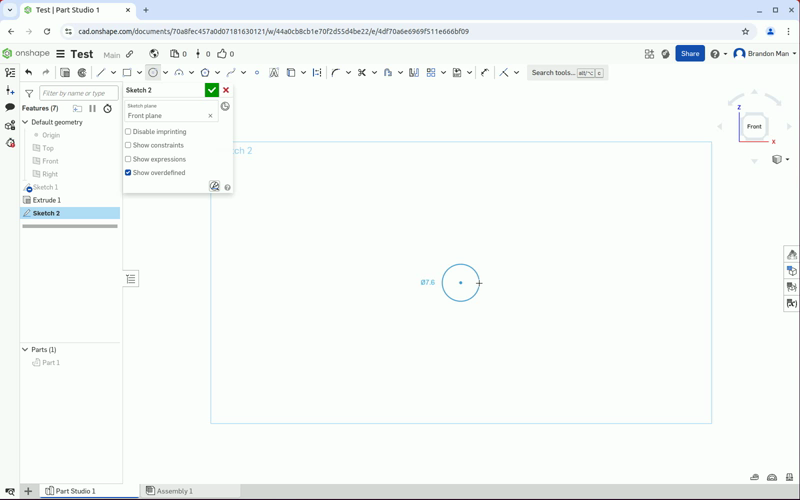
key(esc)
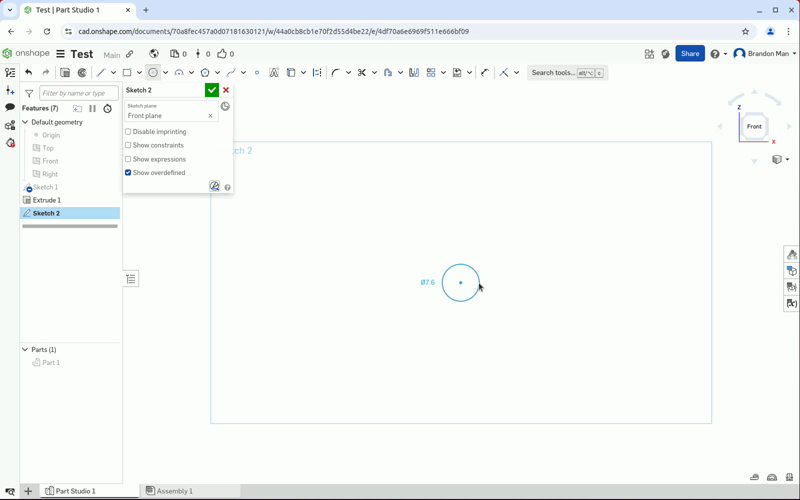
key(c)
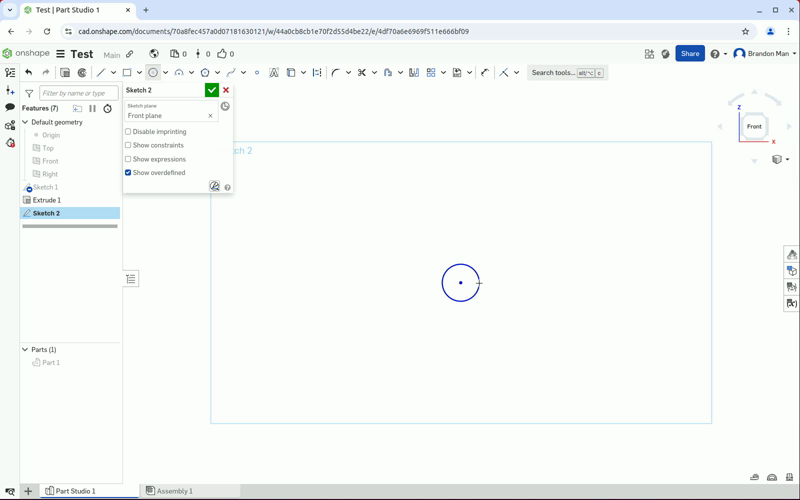
key_down(shift)
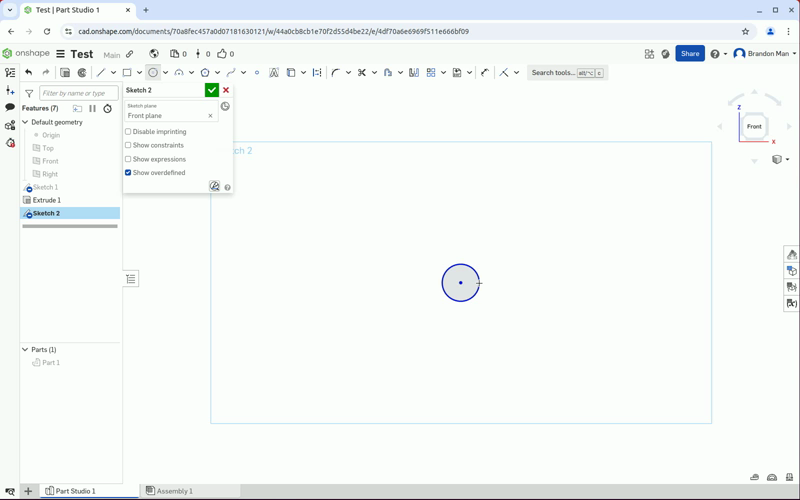
mouse_move(460, 282)
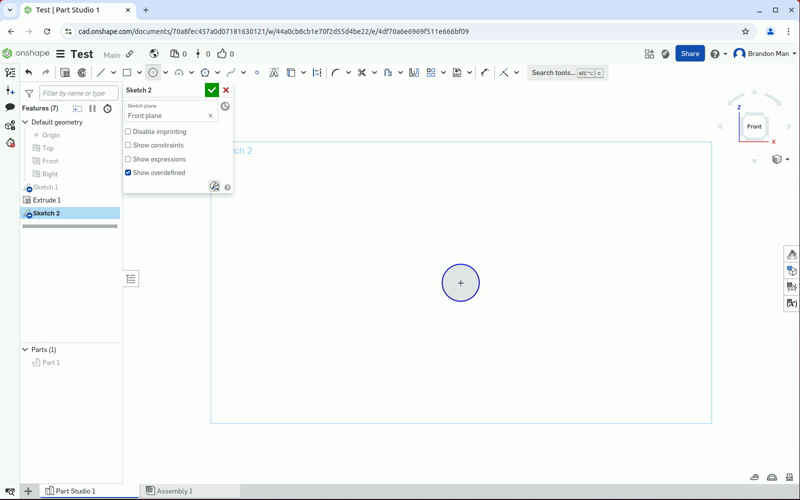
click(460, 282)
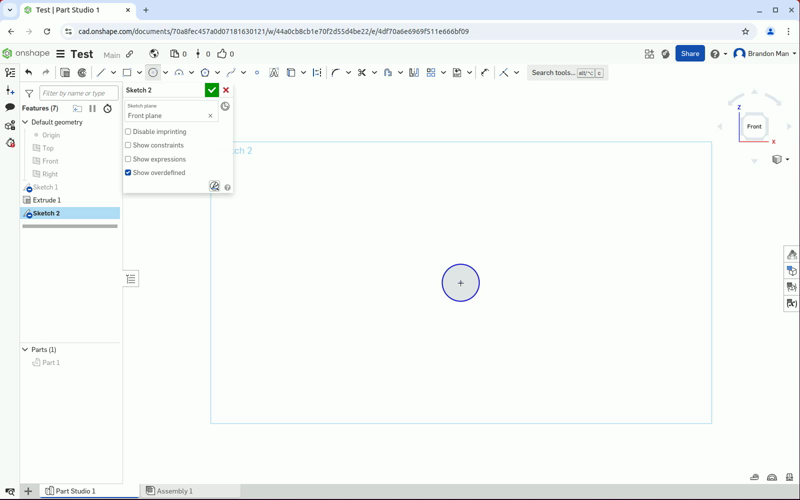
key_up(shift)
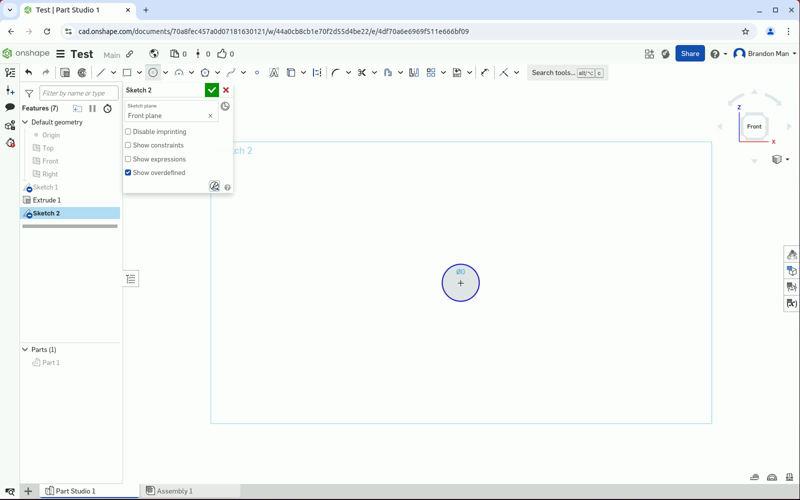
mouse_move(475, 282)
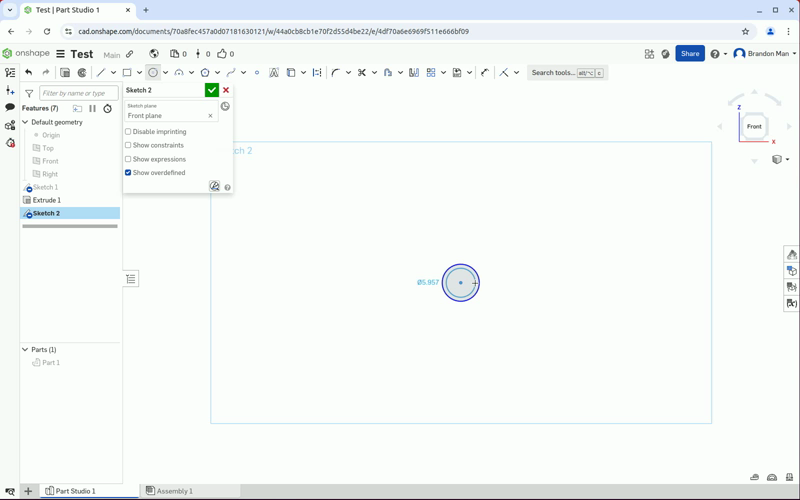
scroll(6)
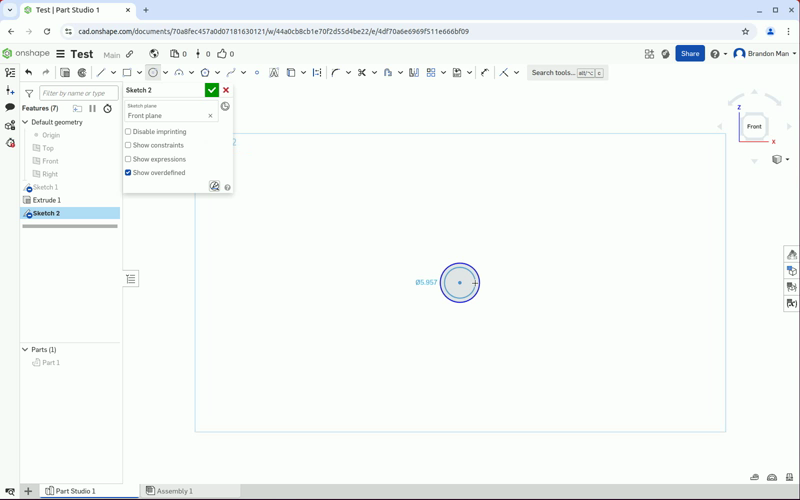
scroll(6)
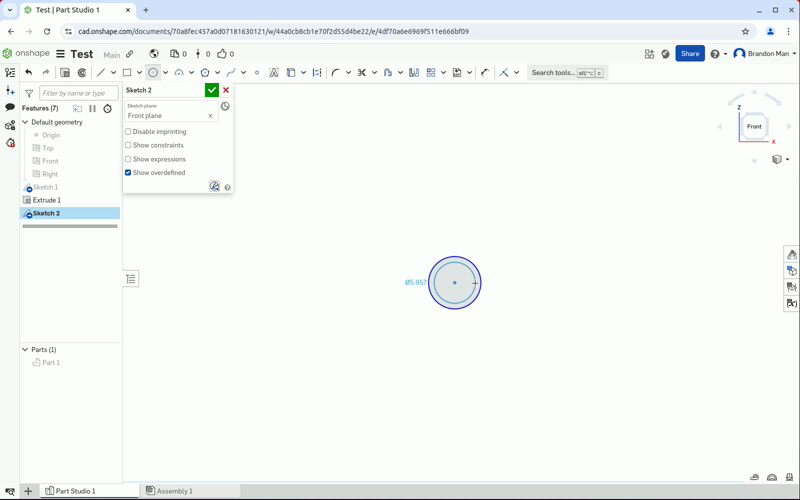
scroll(6)
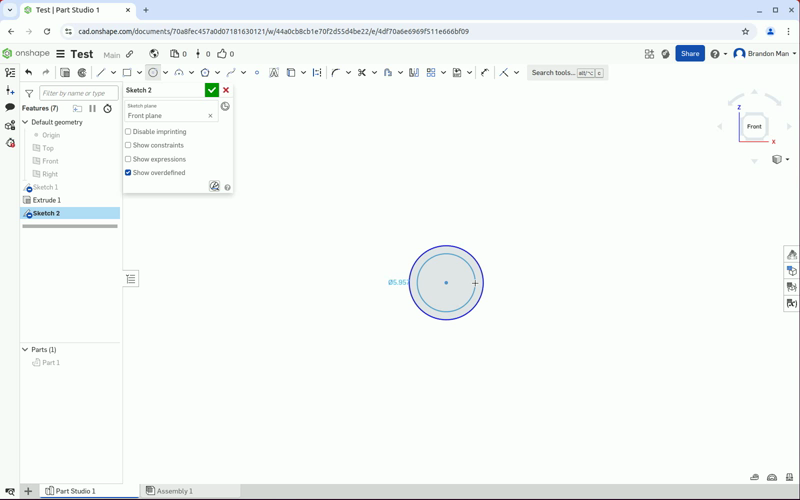
scroll(6)
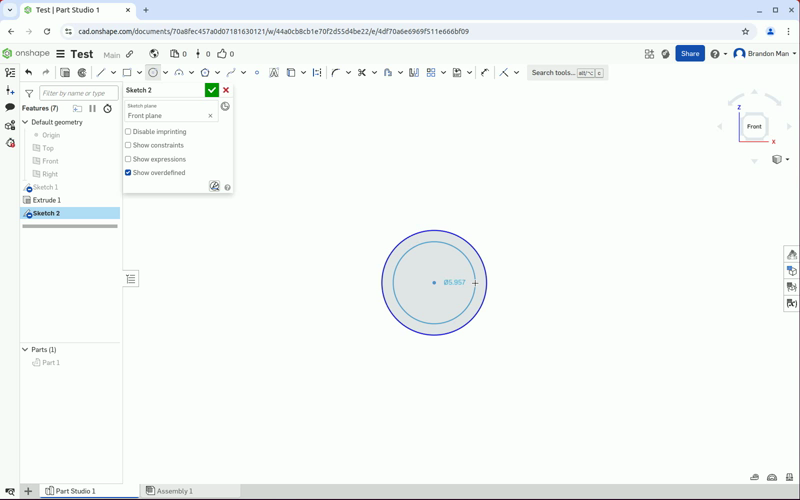
scroll(6)
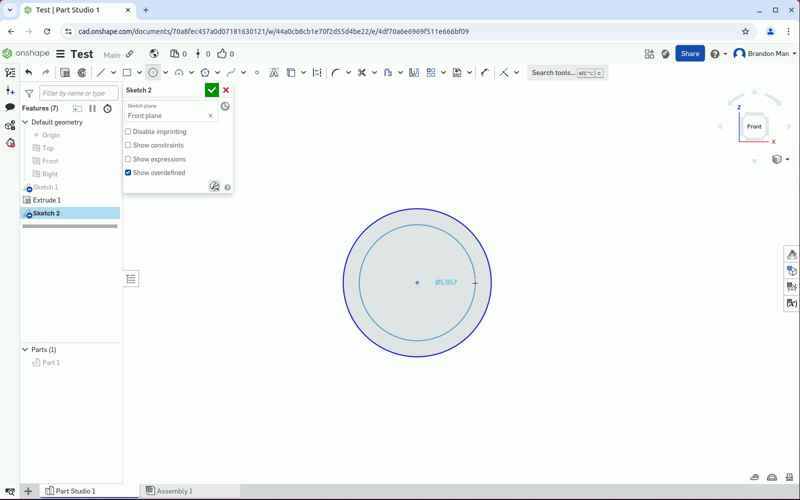
scroll(6)
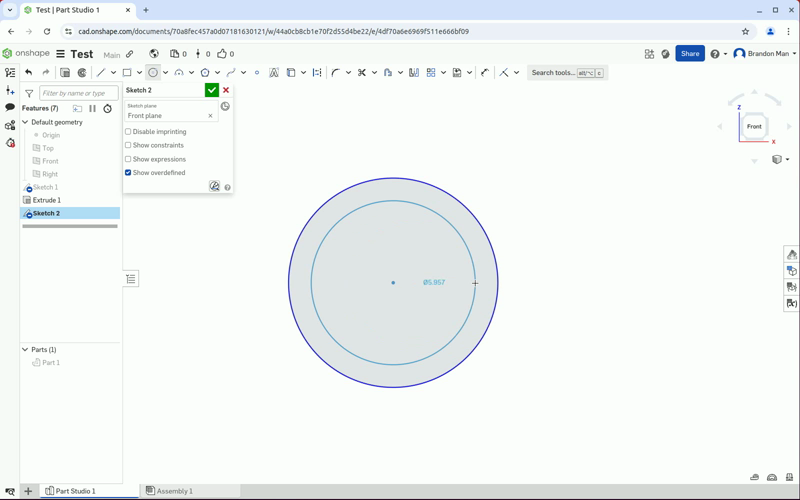
scroll(6)
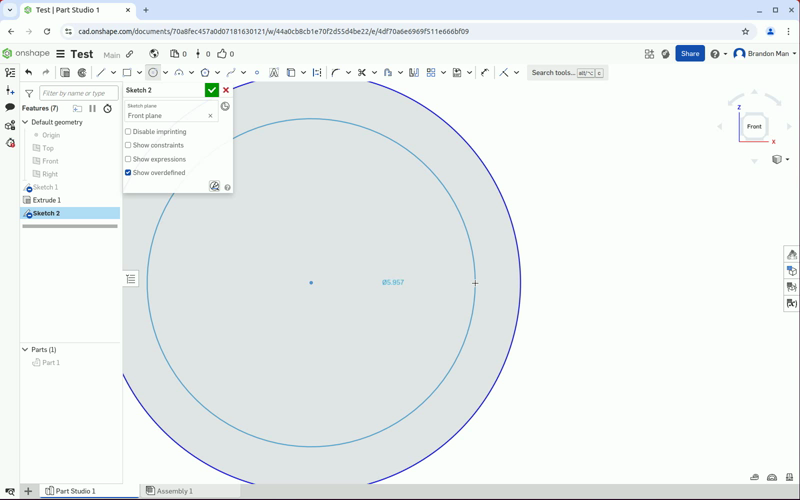
click(475, 282)
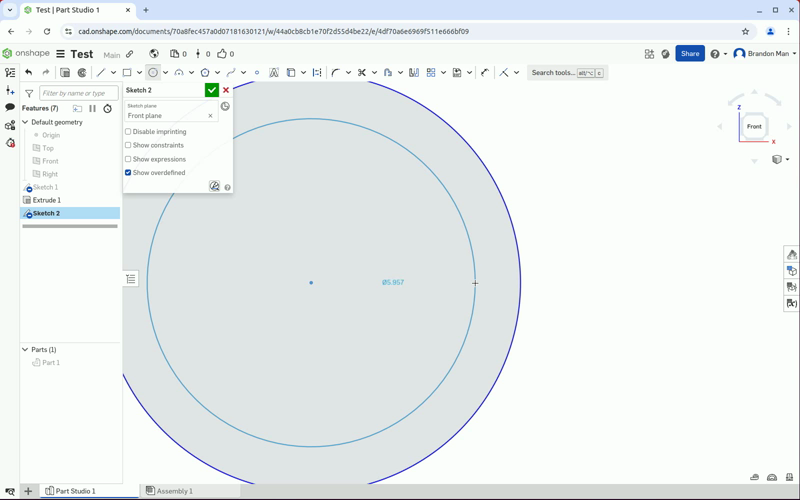
scroll(-6)
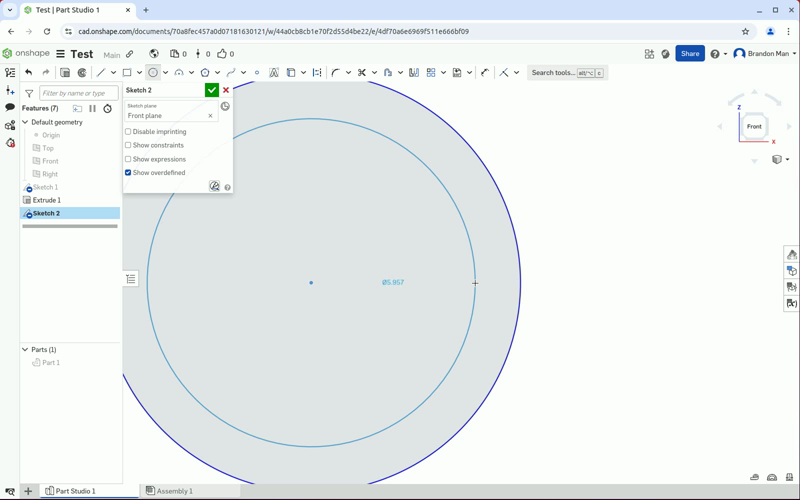
scroll(-6)
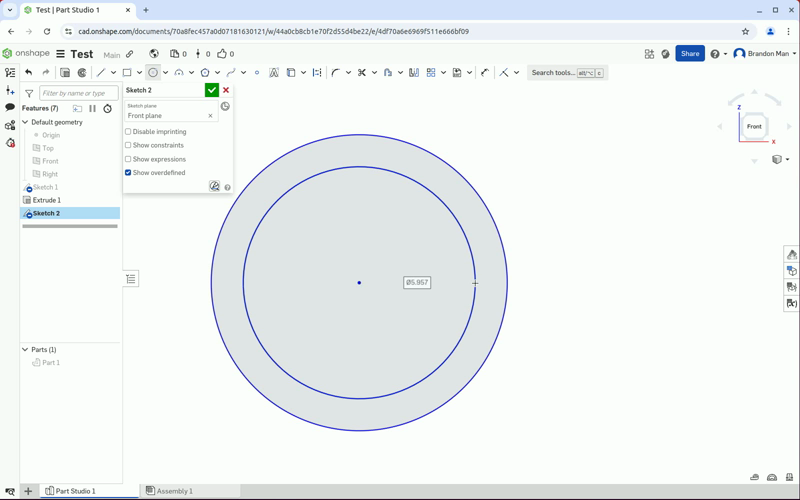
scroll(-6)
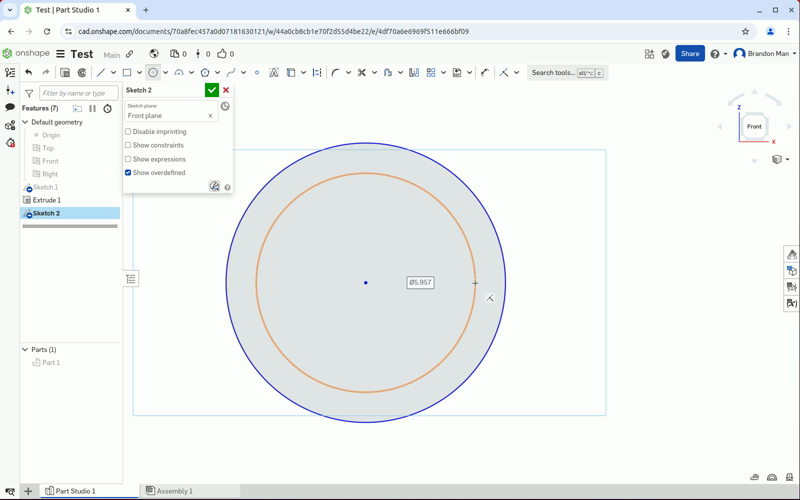
scroll(-6)
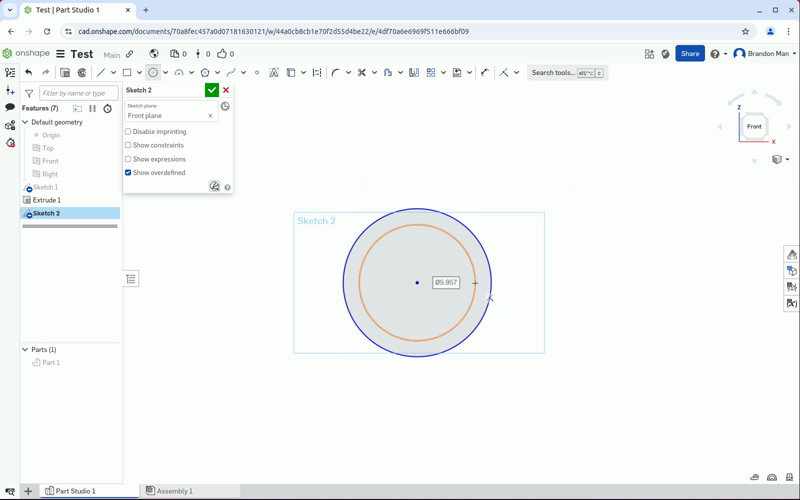
scroll(-6)
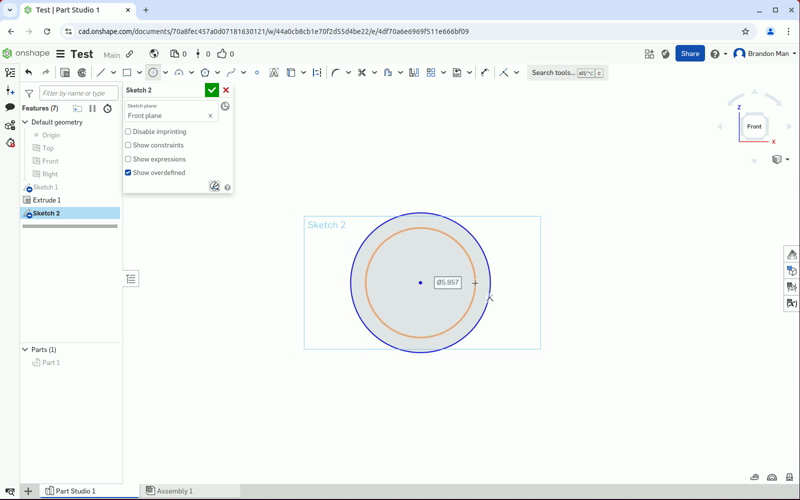
scroll(-6)
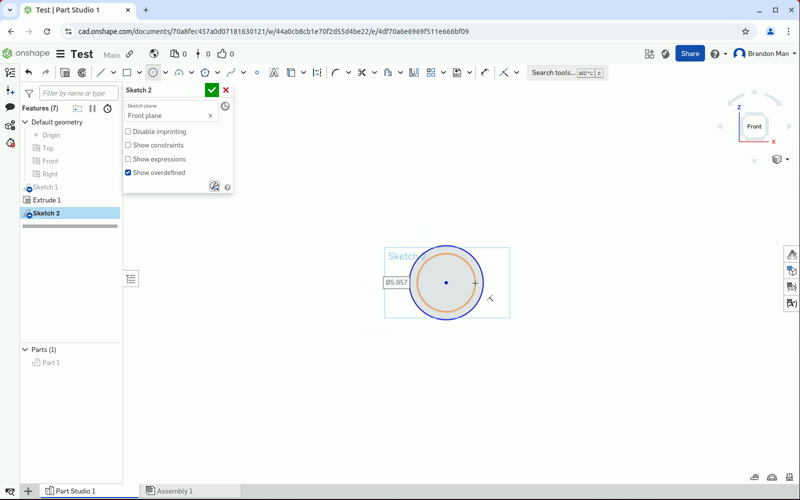
scroll(-6)
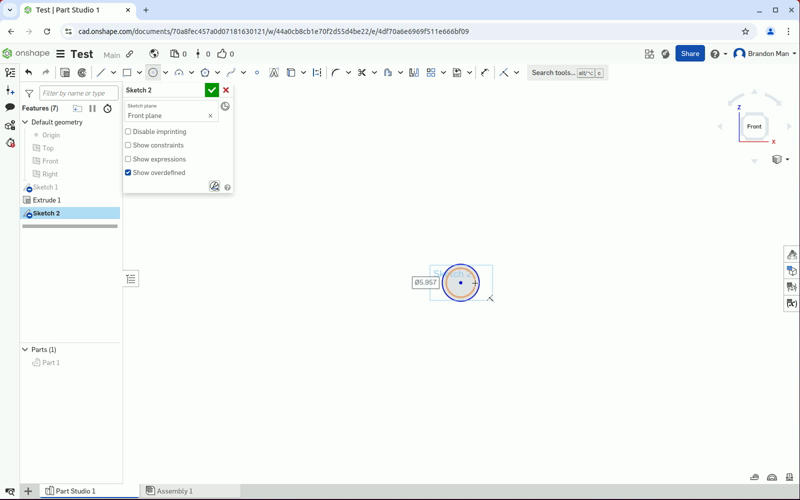
key(esc)
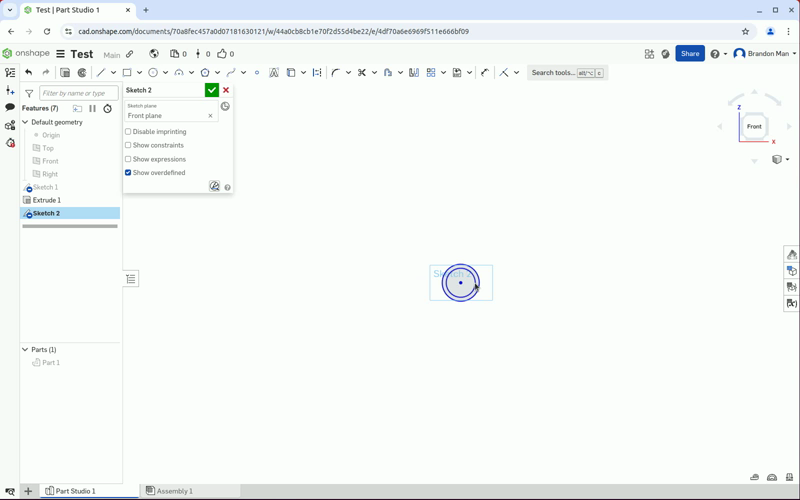
mouse_move(456, 267)
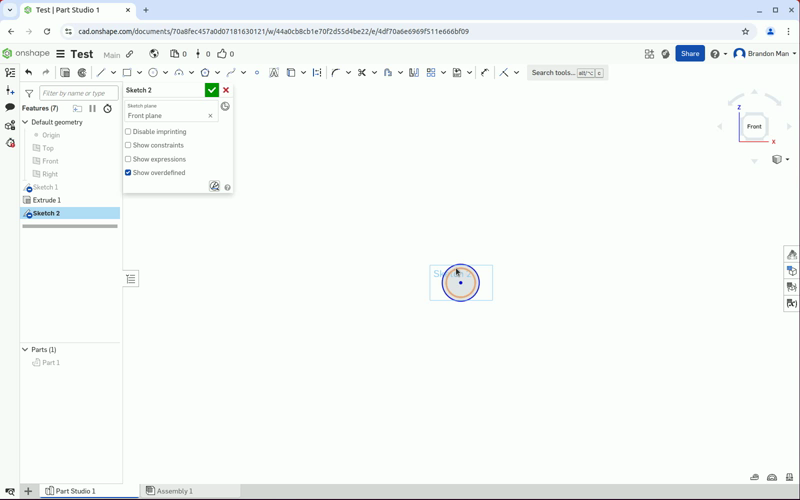
scroll(6)
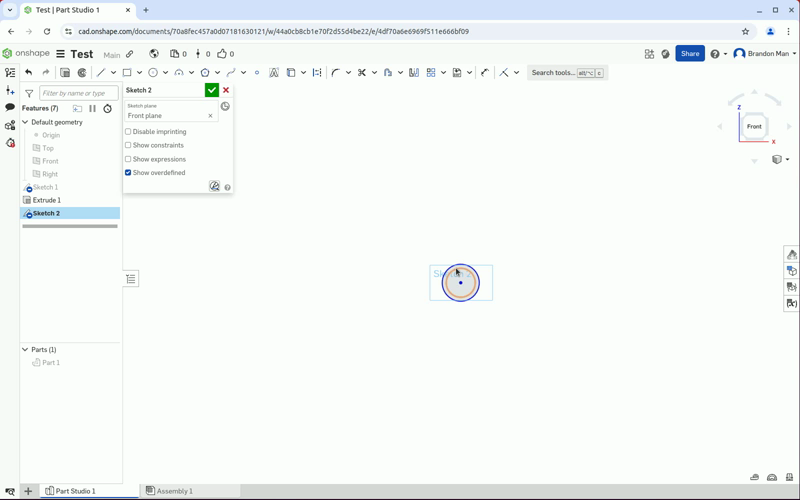
scroll(6)
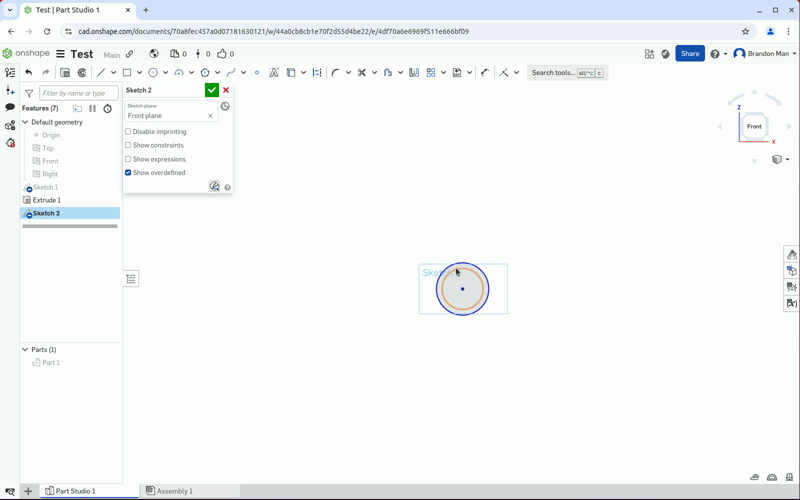
scroll(6)
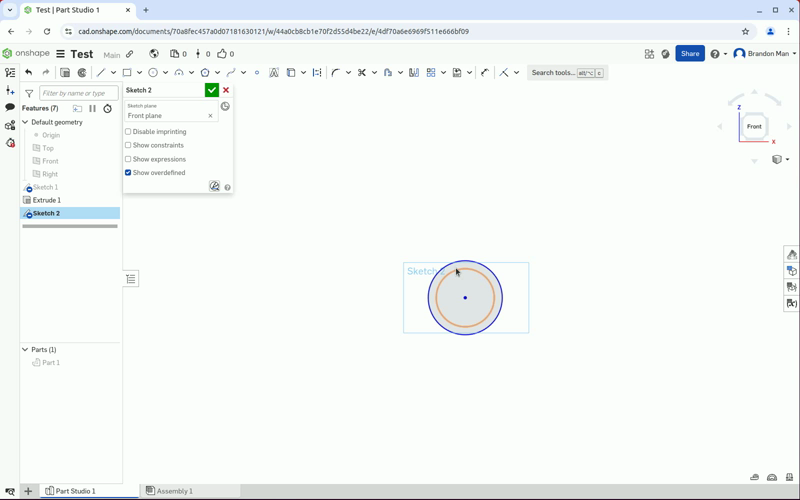
scroll(6)
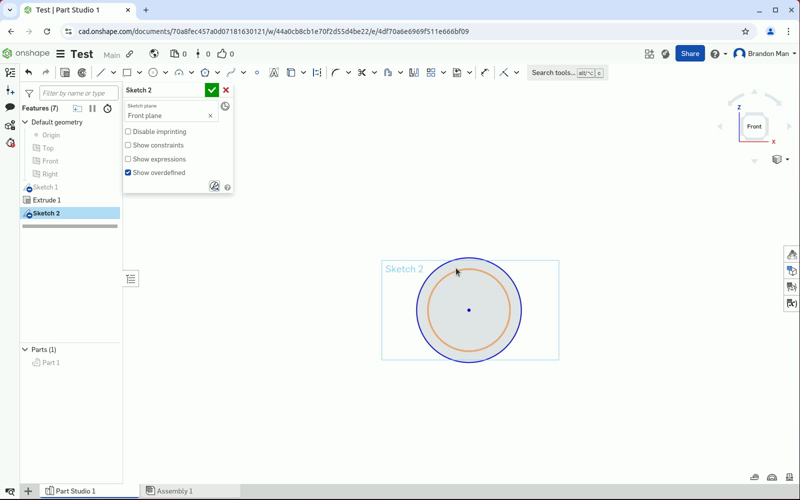
scroll(6)
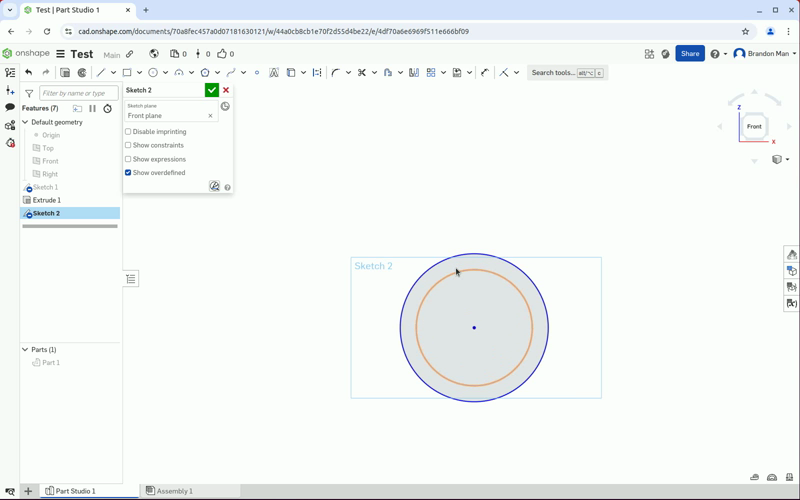
scroll(6)
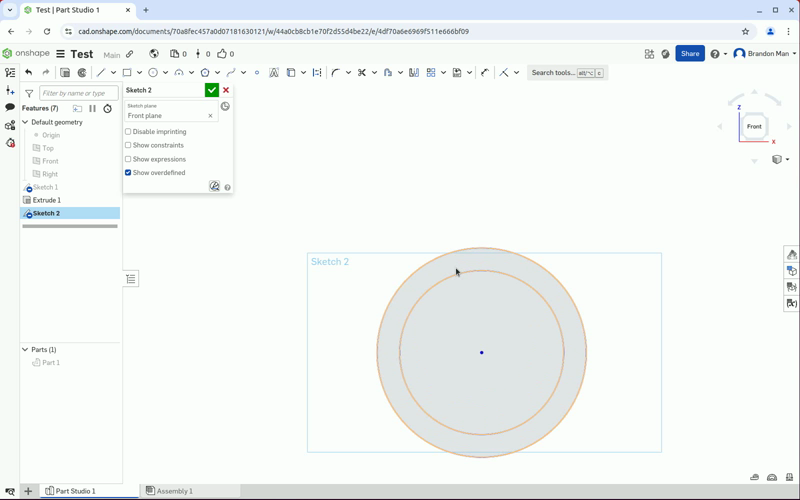
scroll(6)
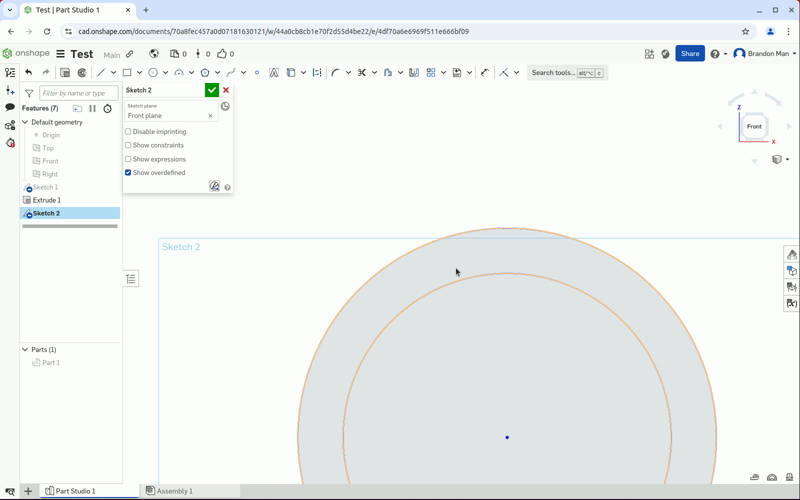
click(456, 267)
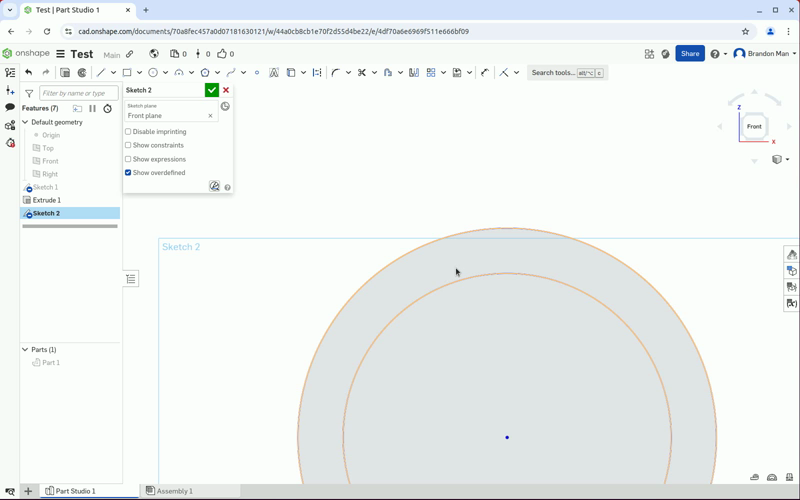
scroll(-6)
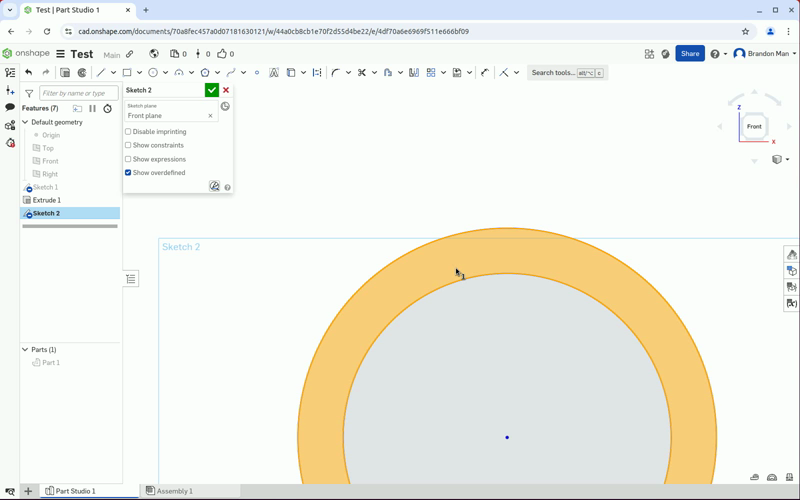
scroll(-6)
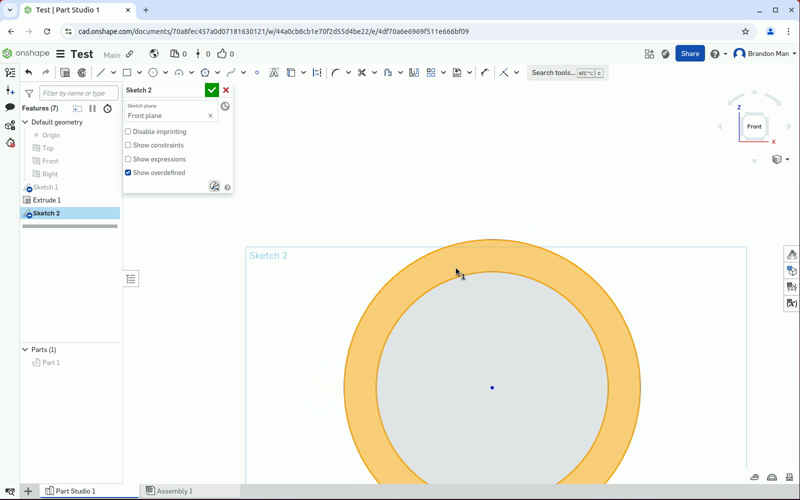
scroll(-6)
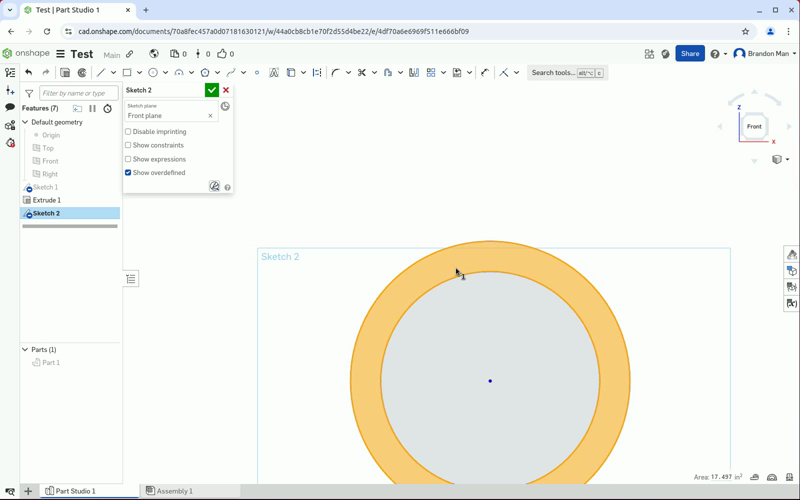
scroll(-6)
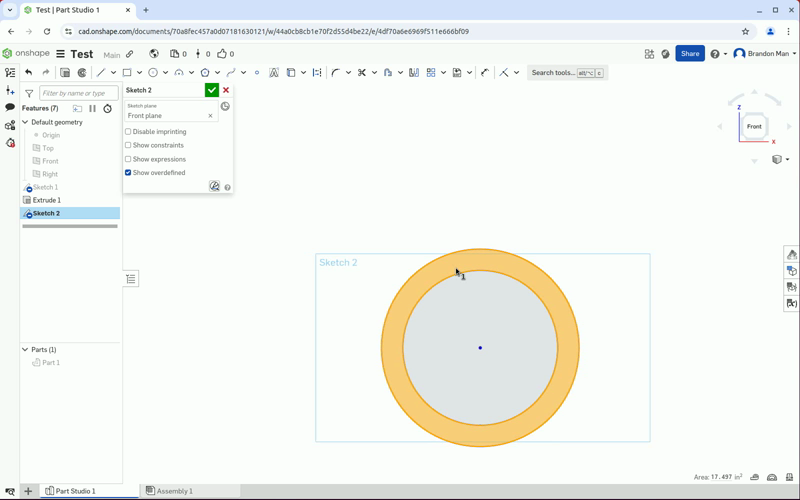
scroll(-6)
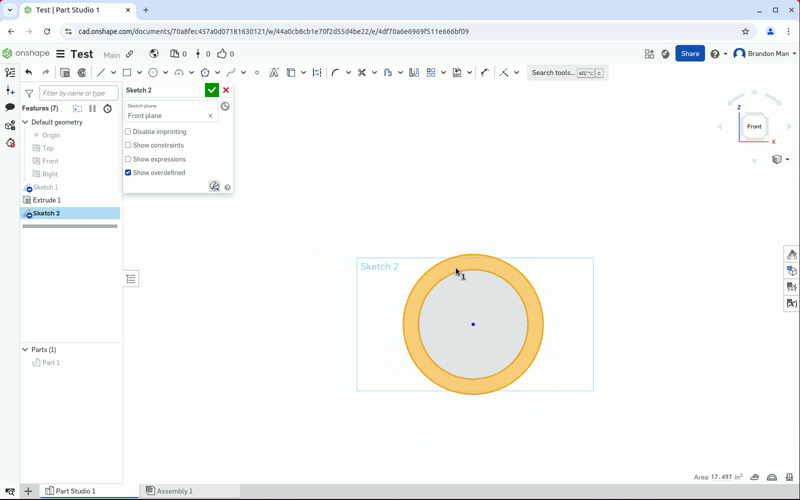
scroll(-6)
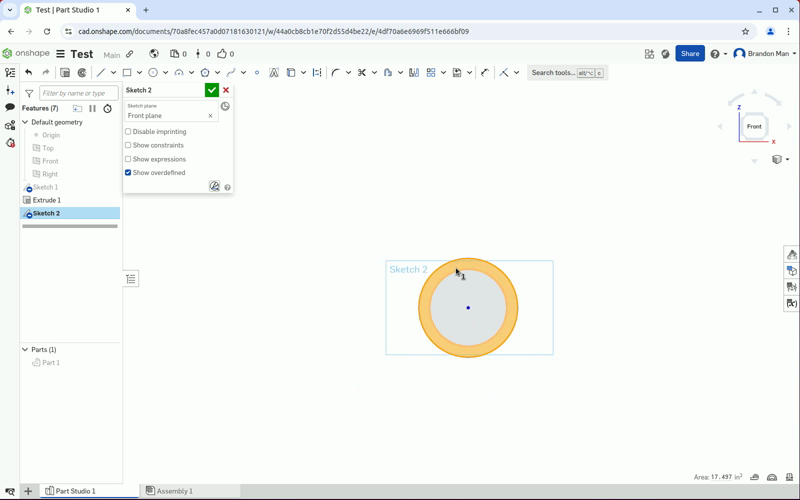
scroll(-6)
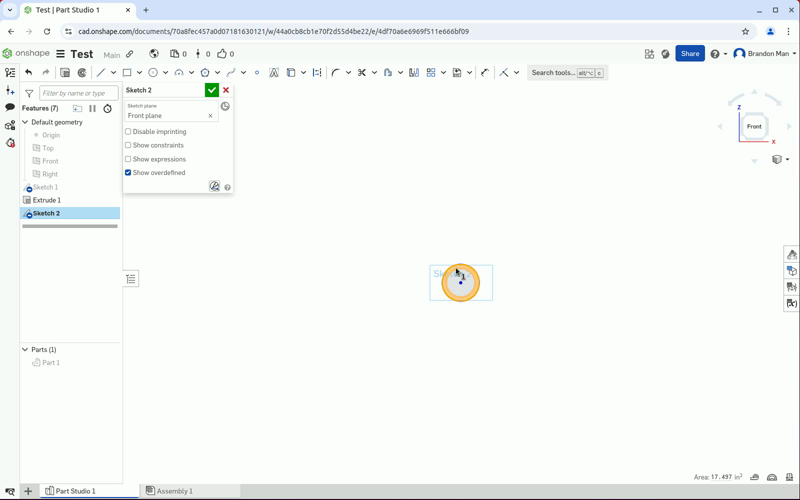
mouse_move(73, 352)
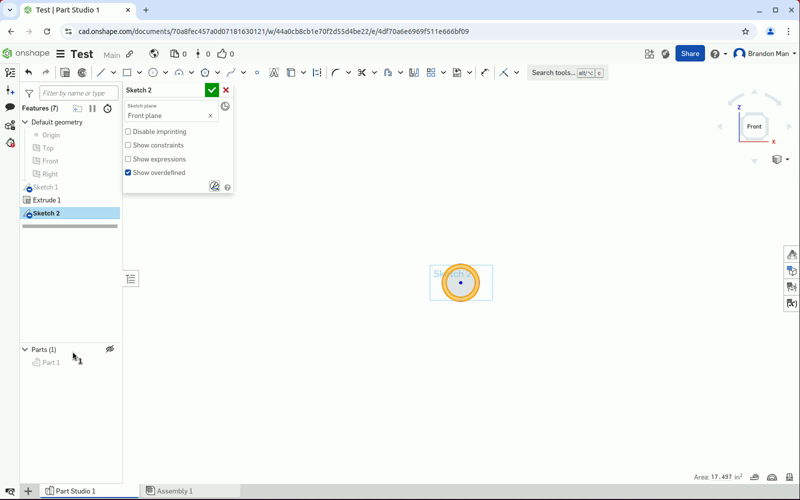
key(shift+y)
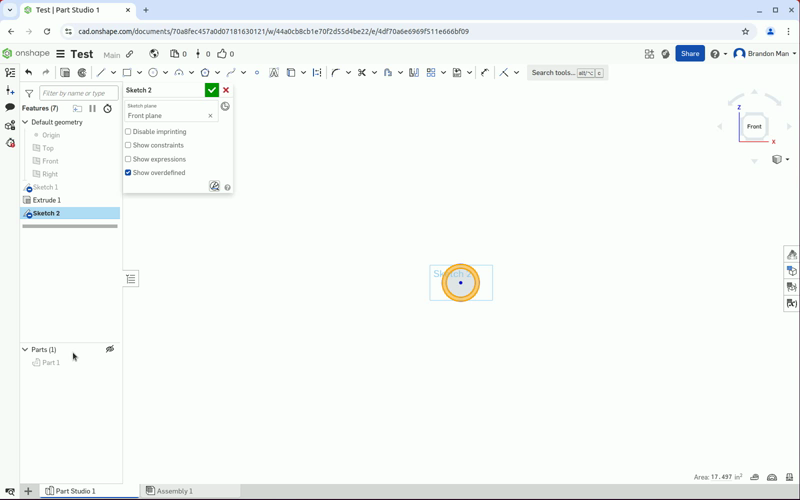
key(shift+e)
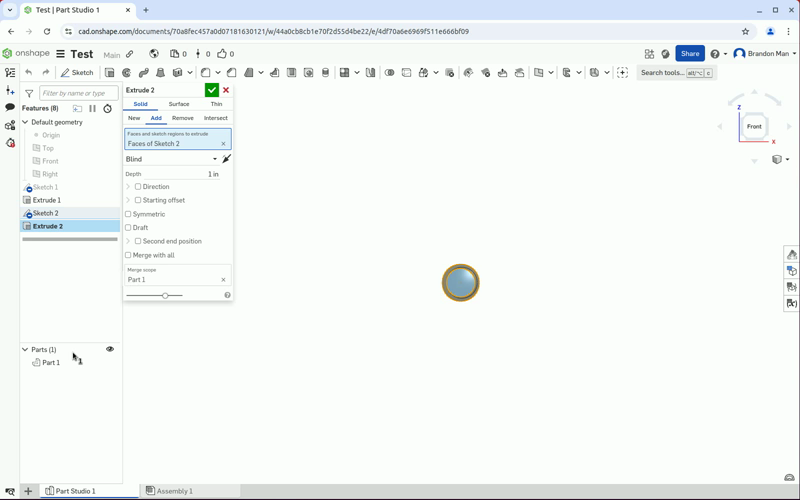
mouse_move(143, 106)
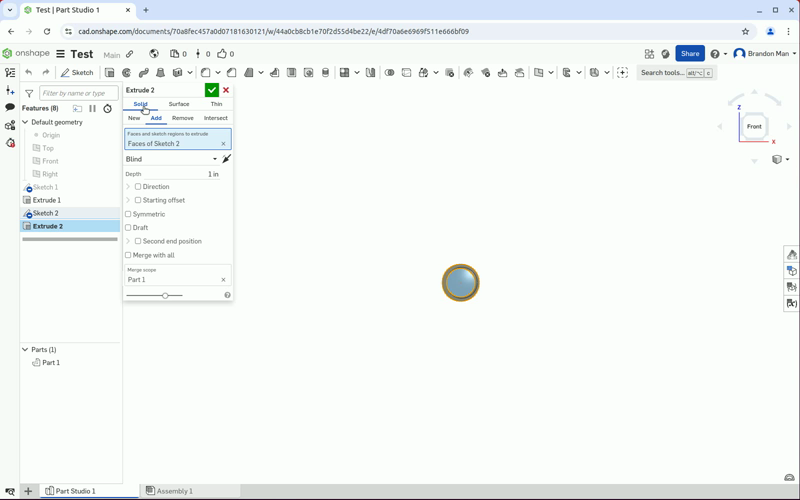
click(143, 106)
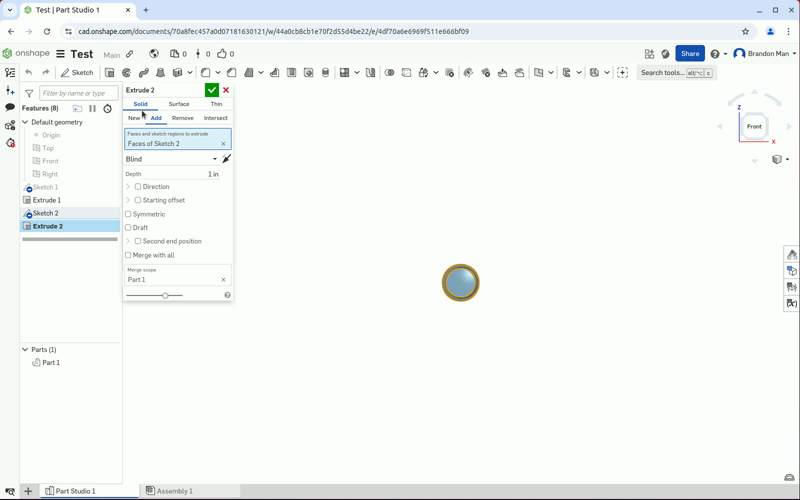
mouse_move(137, 120)
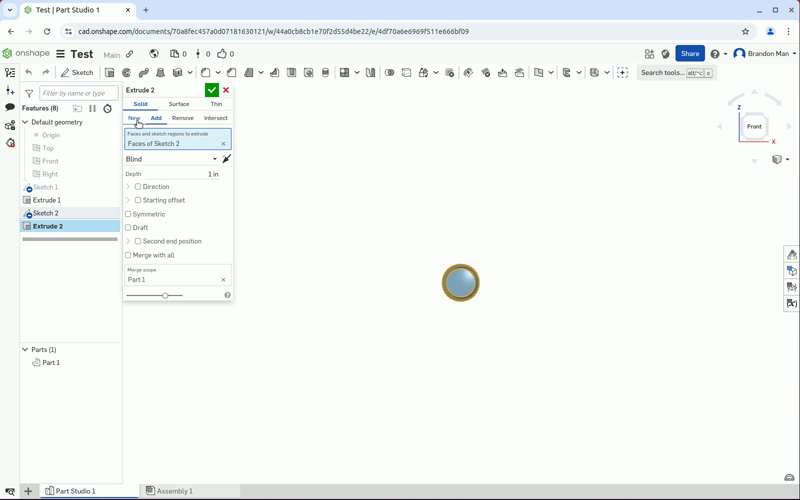
click(137, 120)
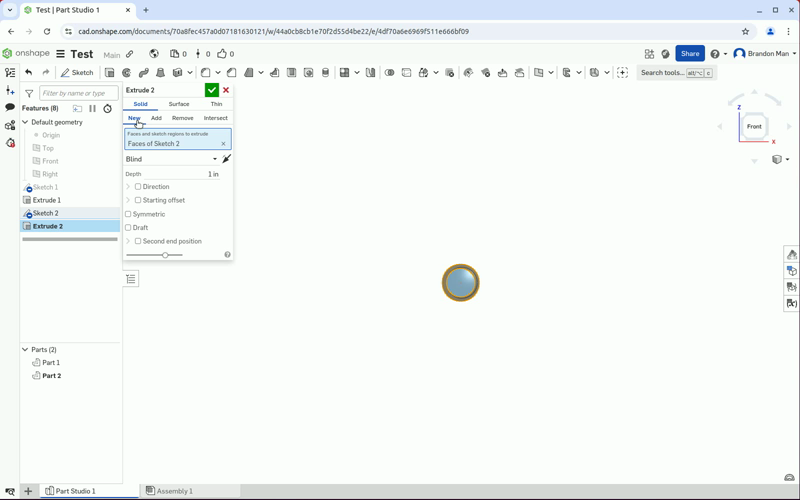
key(tab, 4)
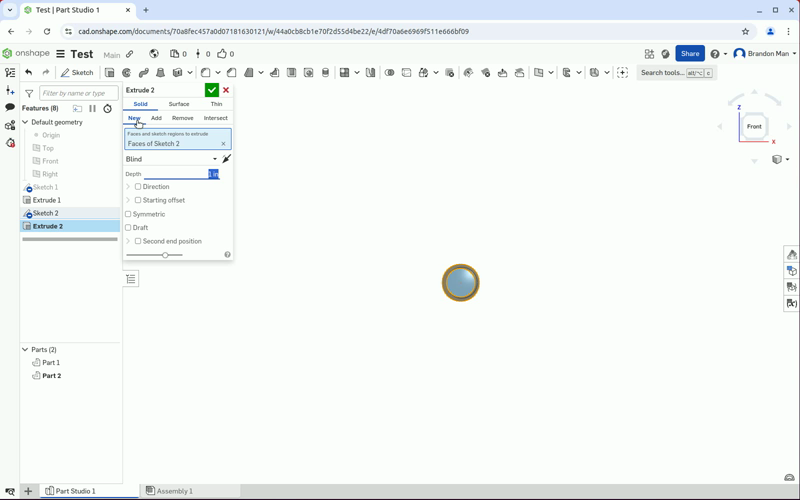
text(18.775)
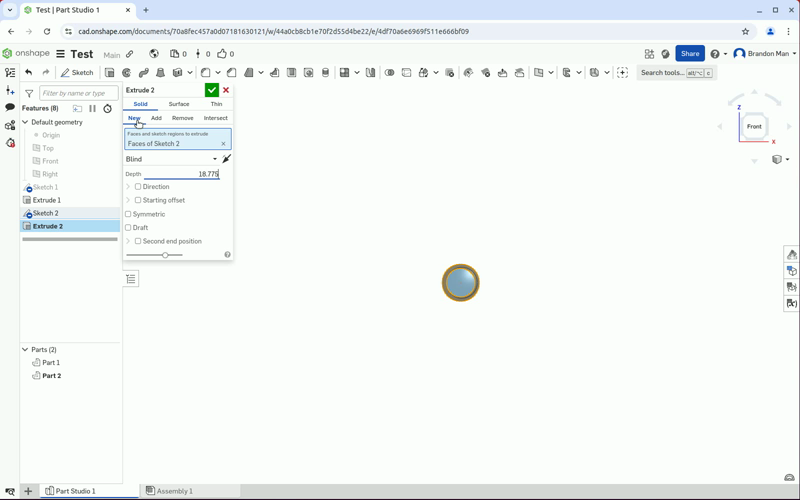
key(enter)
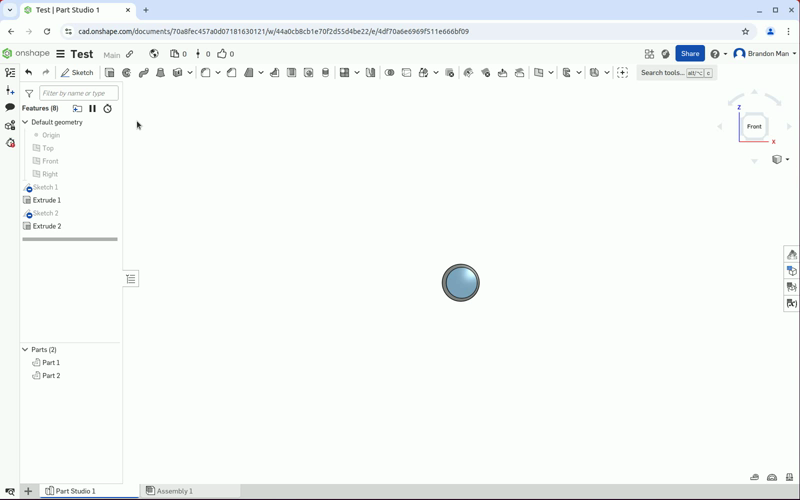
key(shift+h)
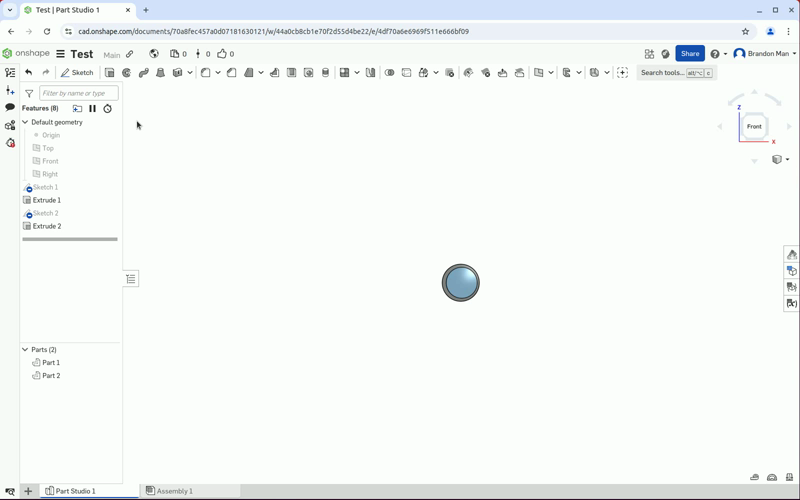
key(shift+h)
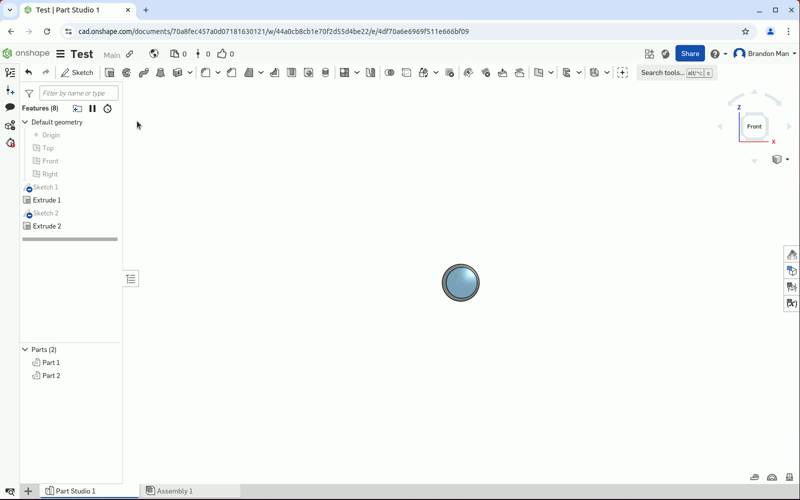
mouse_move(73, 189)
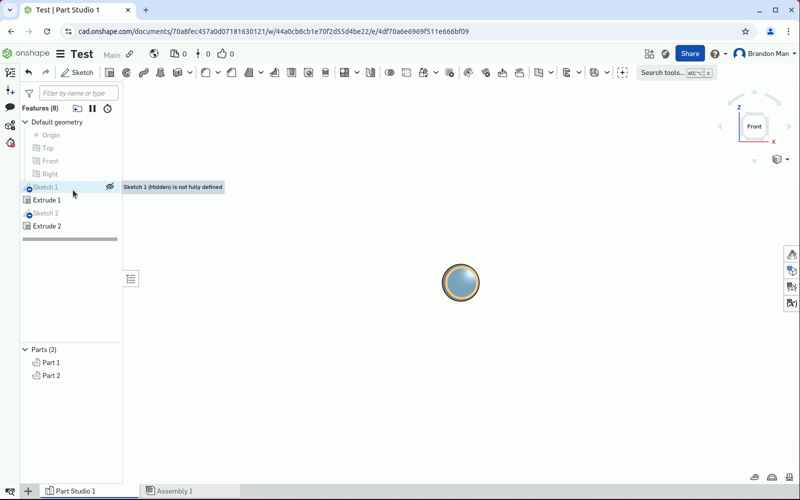
click(73, 189)
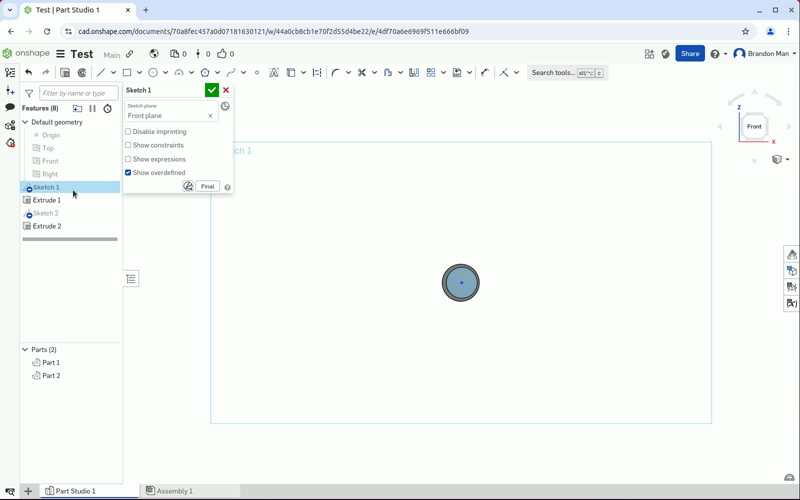
mouse_move(229, 92)
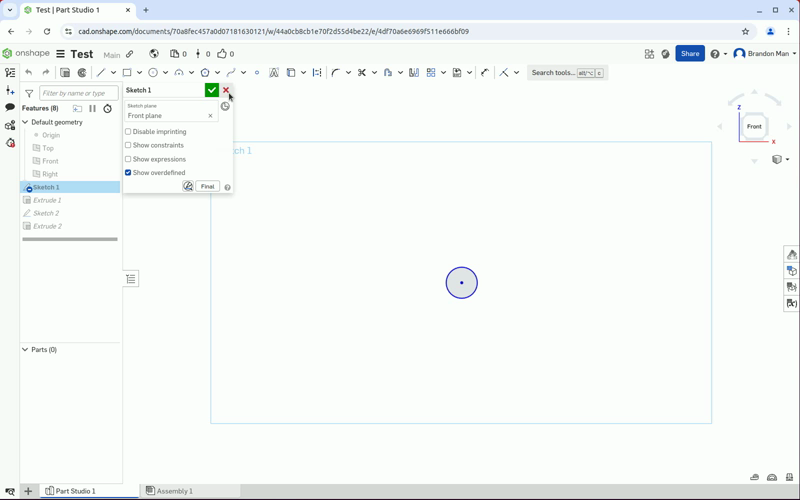
click(229, 92)
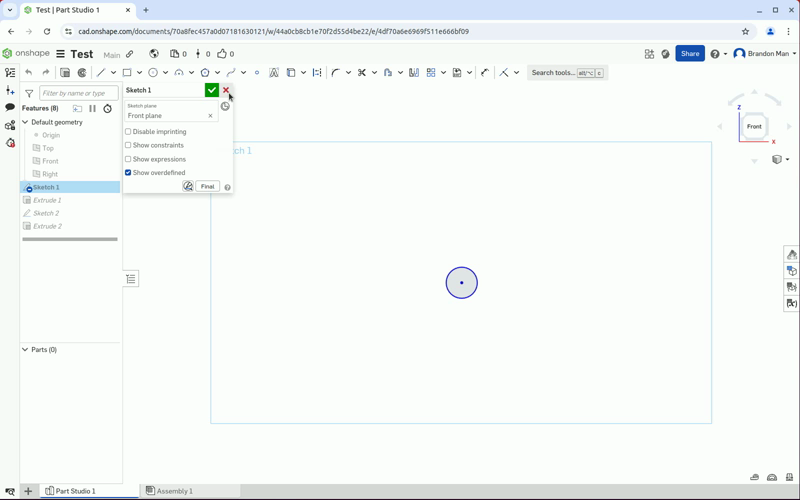
key(shift+s)
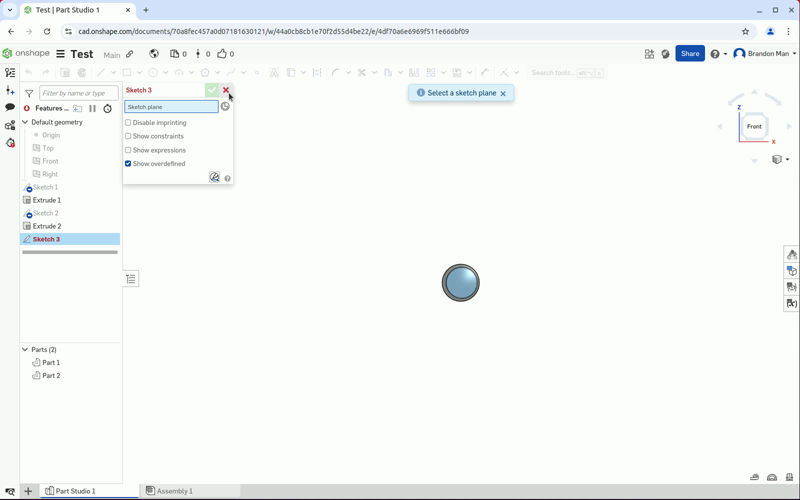
mouse_move(73, 163)
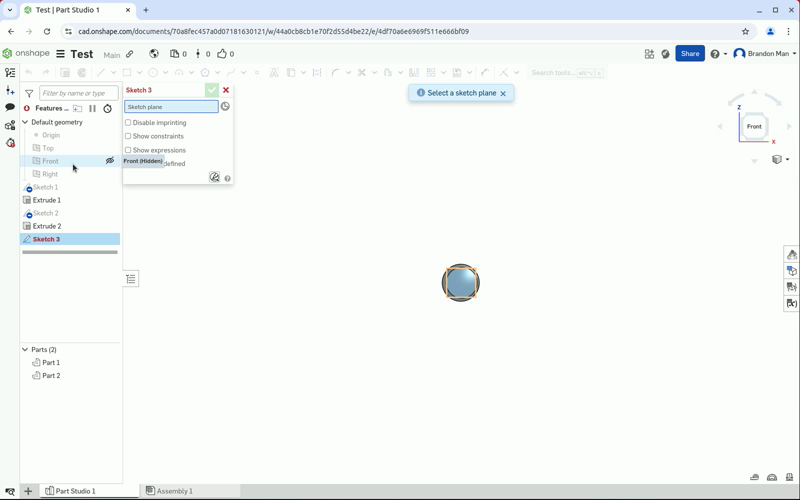
click(73, 163)
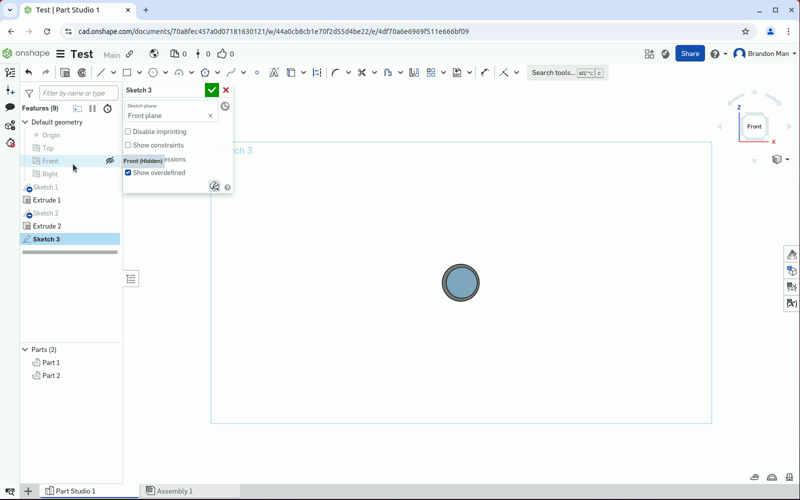
mouse_move(73, 352)
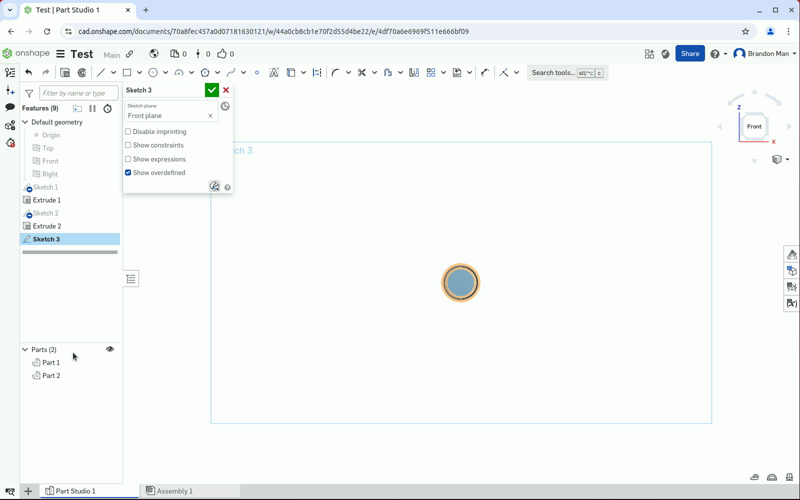
key(y)
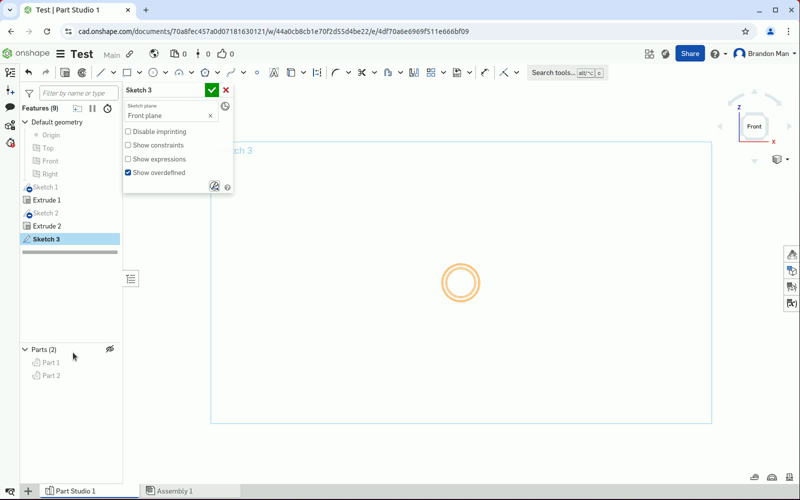
key(c)
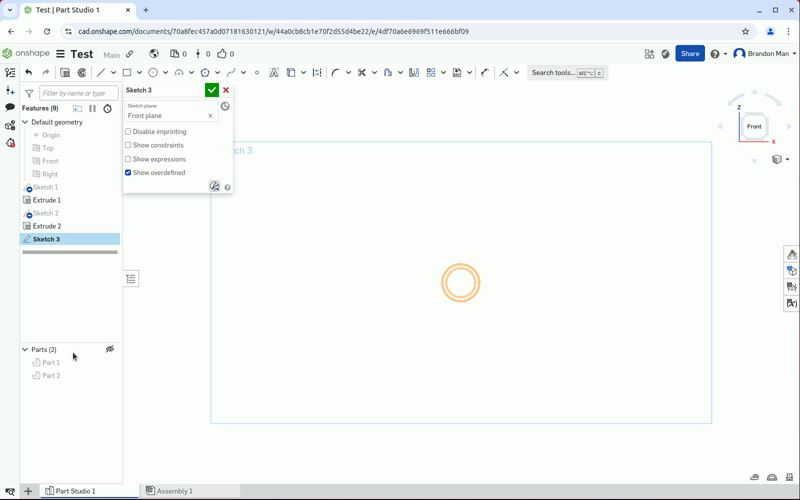
key_down(shift)
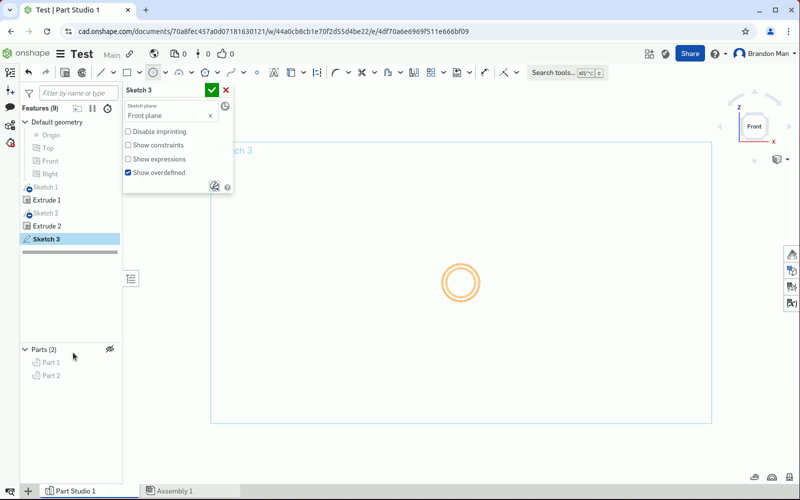
mouse_move(460, 282)
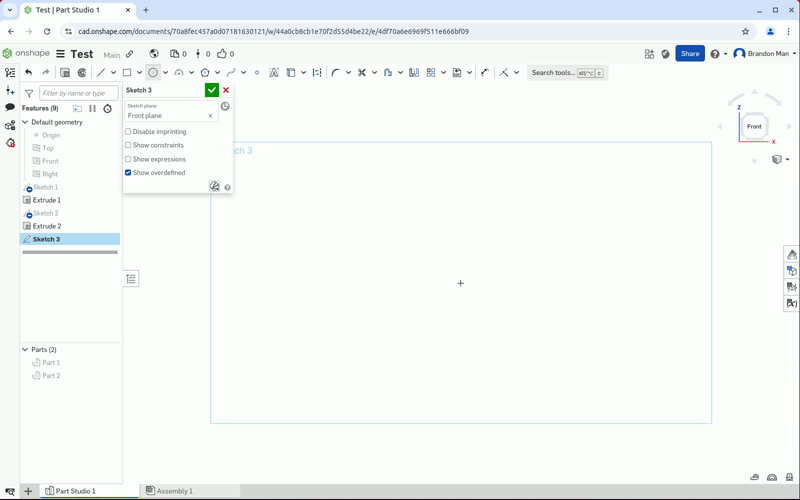
click(460, 282)
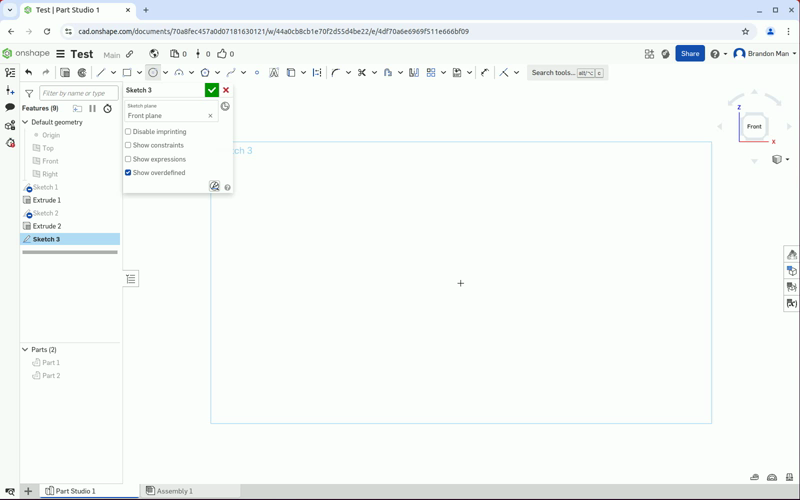
key_up(shift)
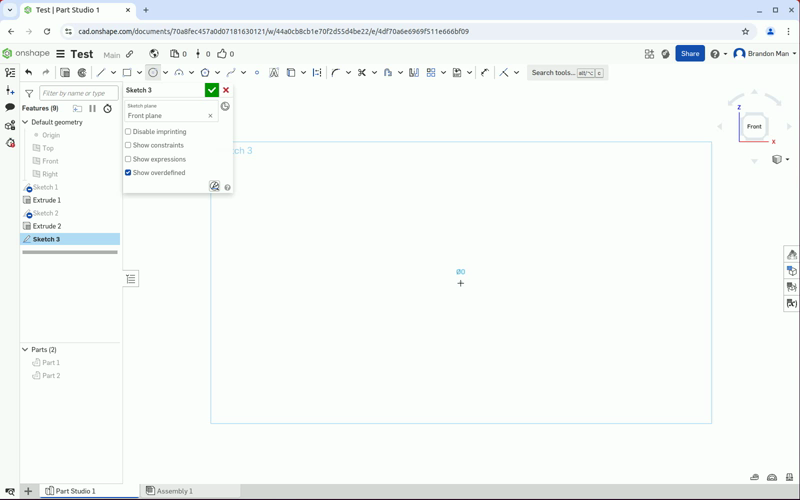
mouse_move(486, 282)
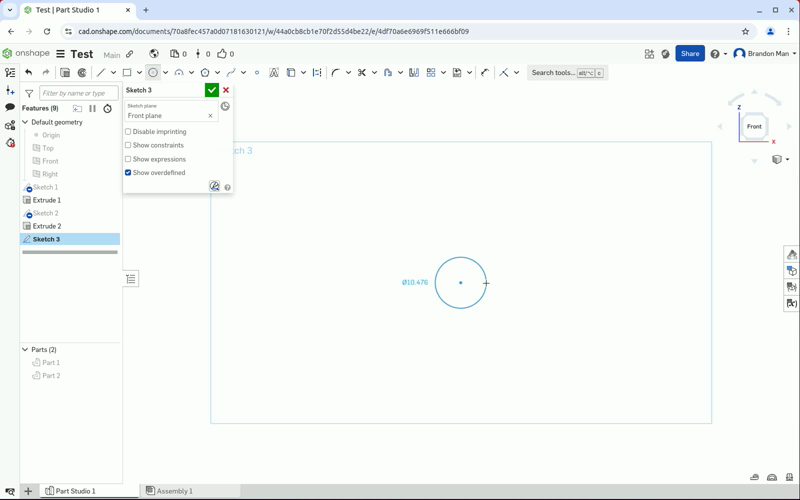
click(486, 282)
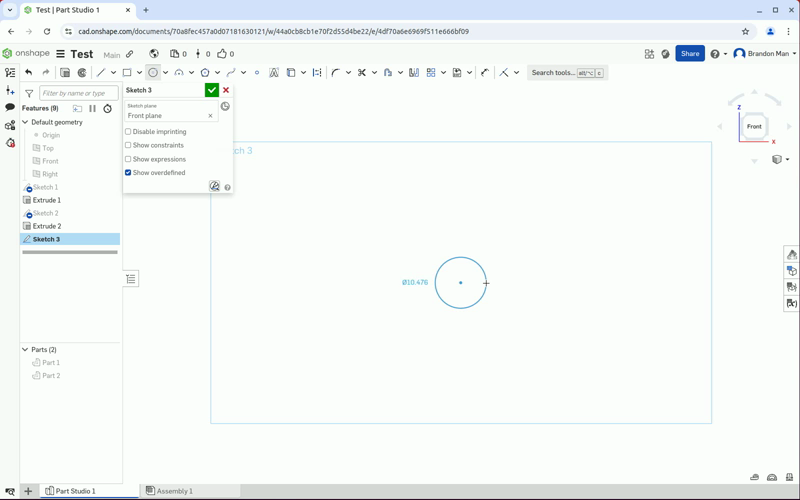
key(esc)
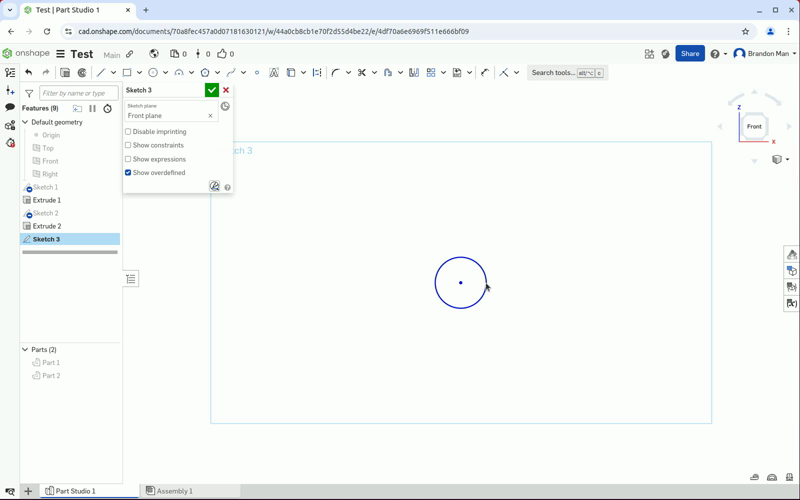
key(c)
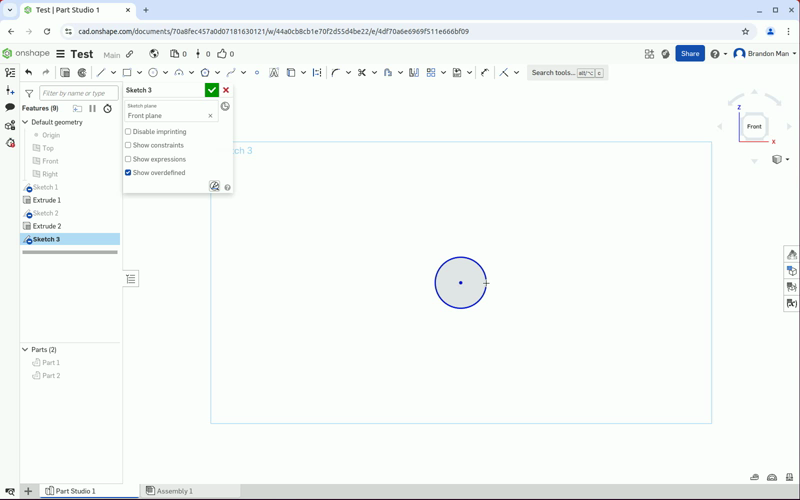
key_down(shift)
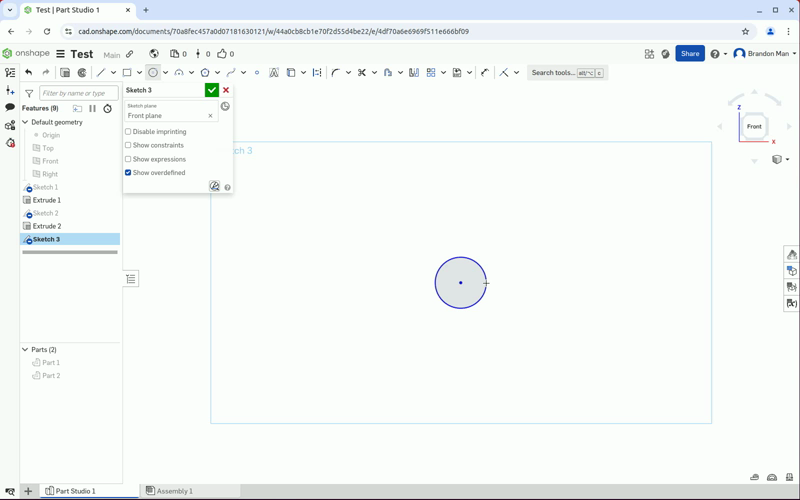
mouse_move(460, 282)
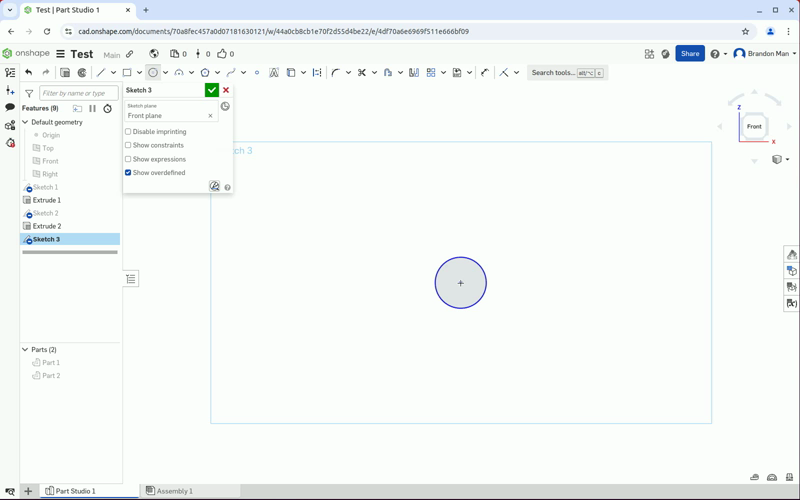
click(460, 282)
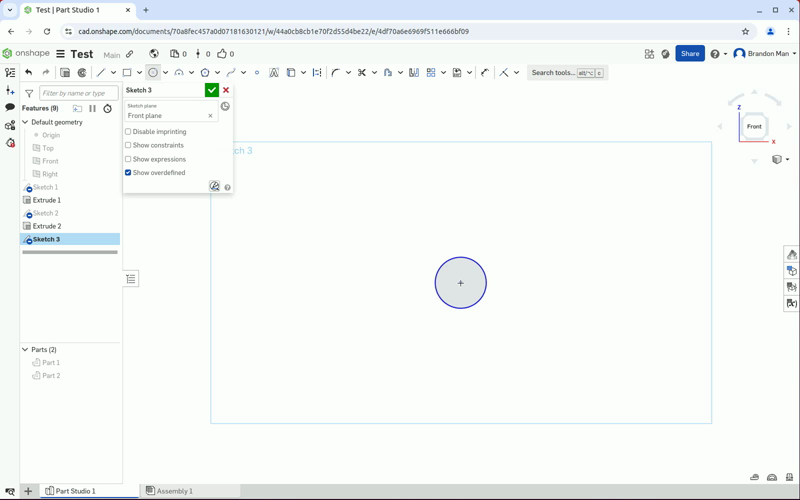
key_up(shift)
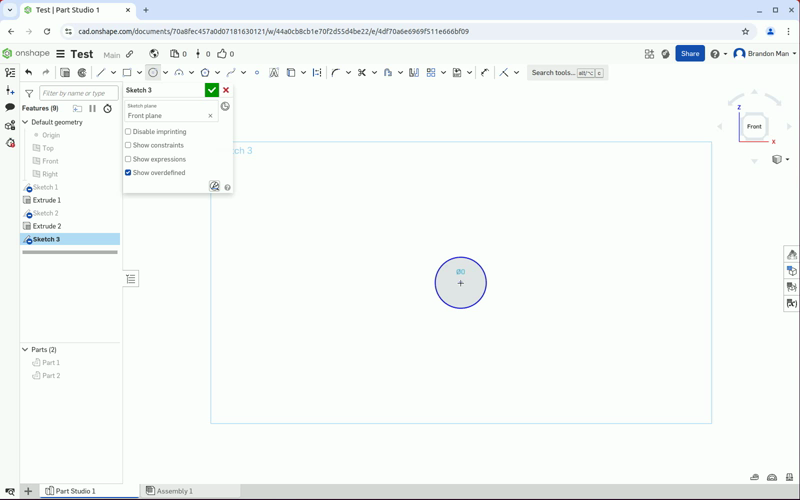
mouse_move(479, 282)
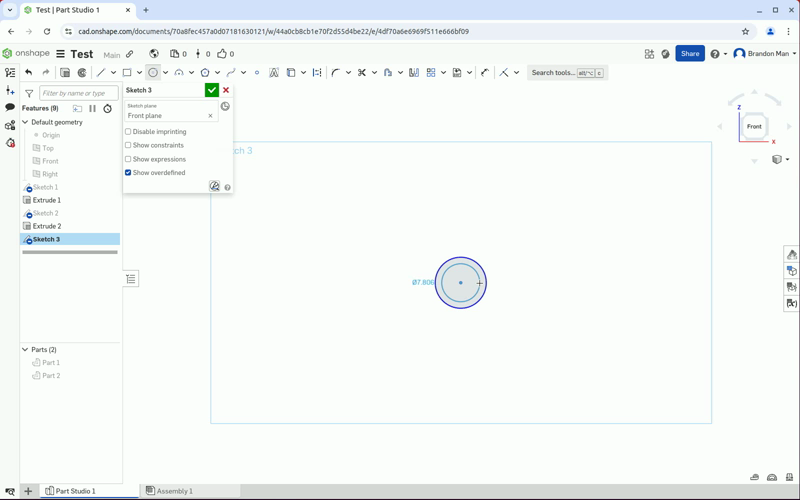
click(479, 282)
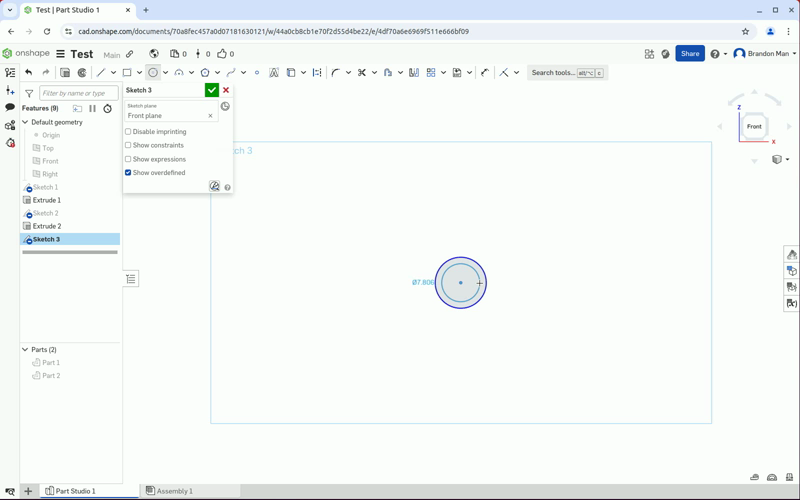
key(esc)
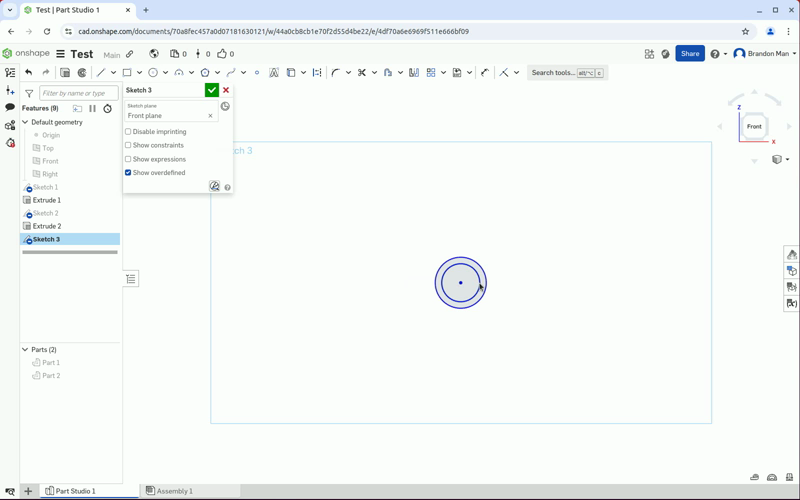
mouse_move(480, 283)
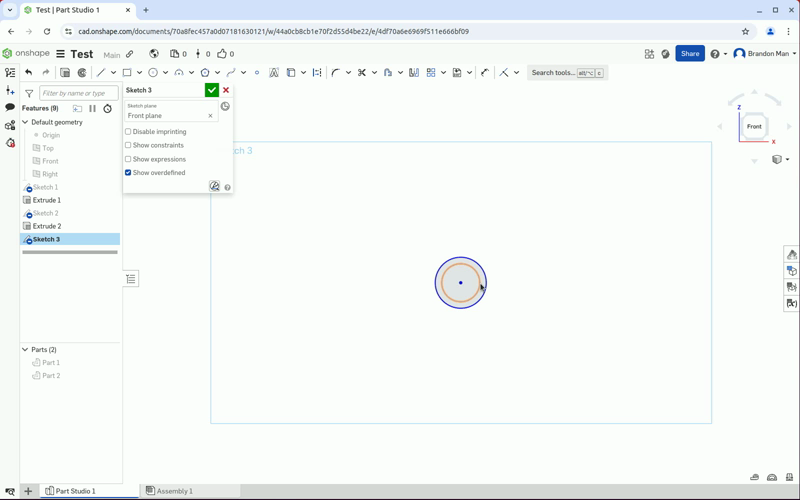
scroll(6)
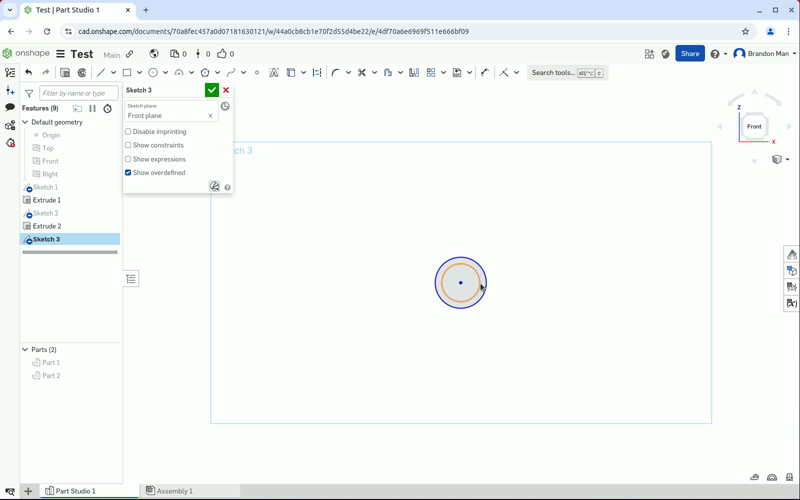
scroll(6)
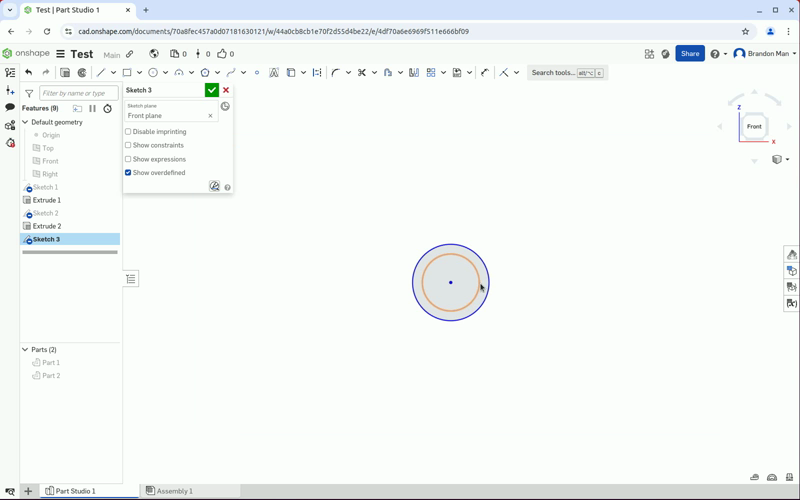
scroll(6)
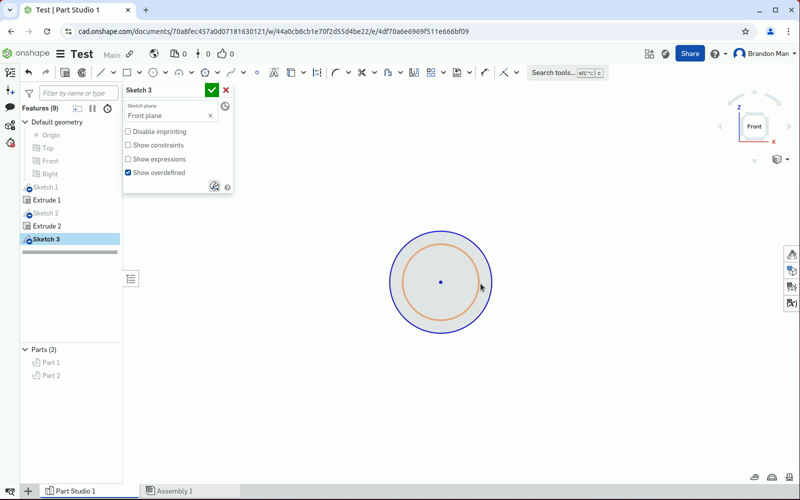
scroll(6)
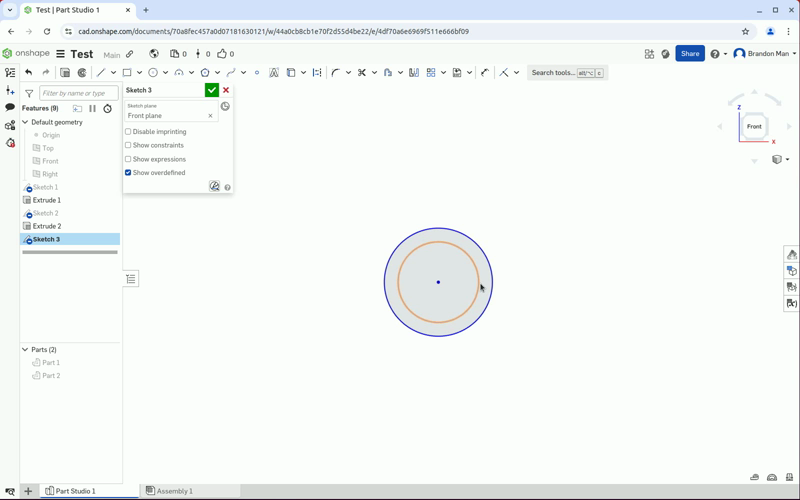
scroll(6)
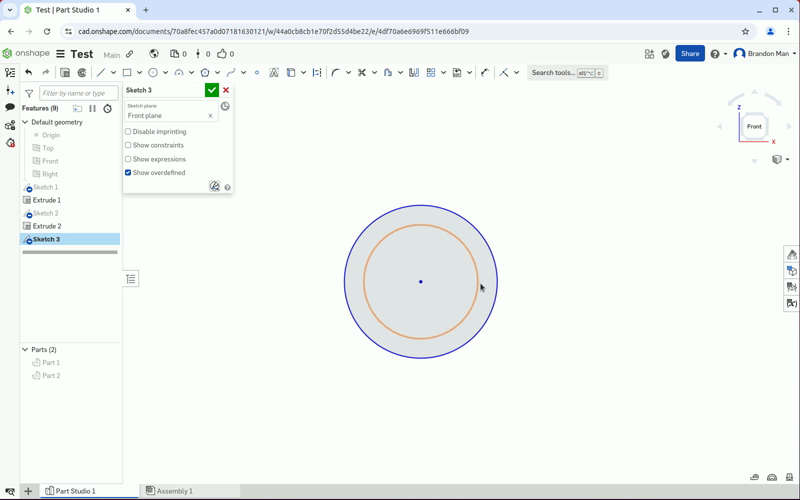
scroll(6)
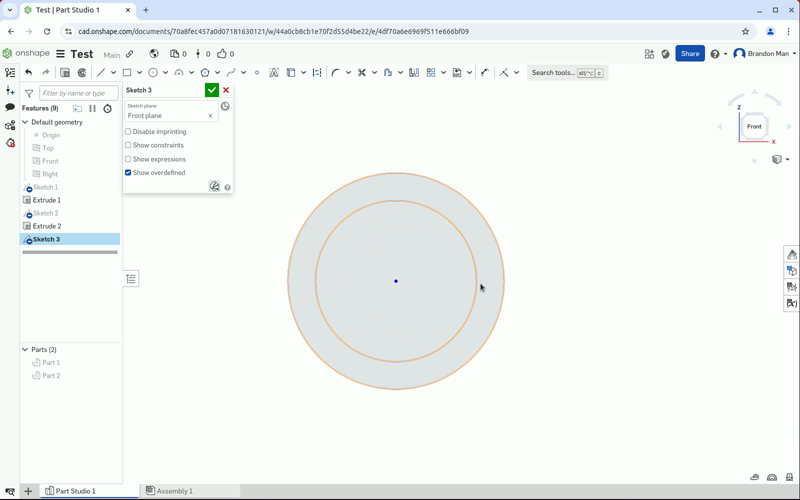
scroll(6)
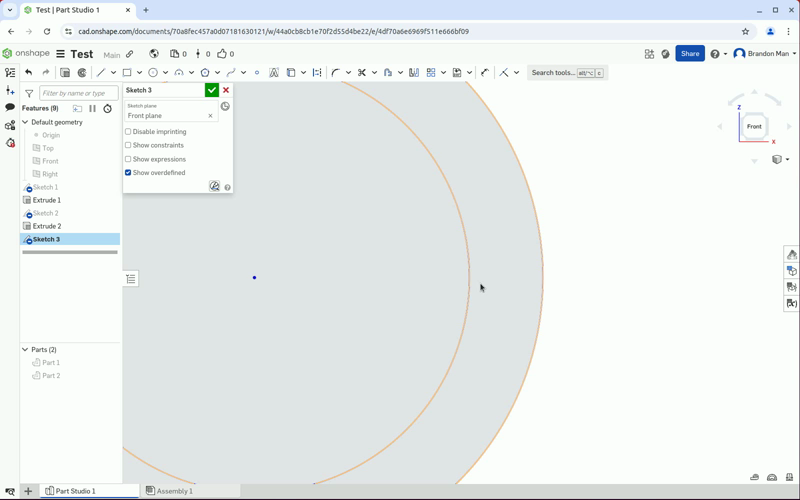
click(480, 283)
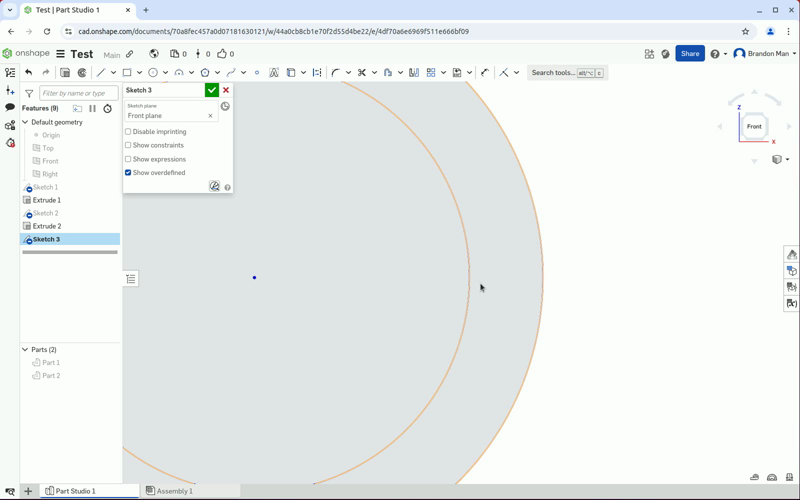
scroll(-6)
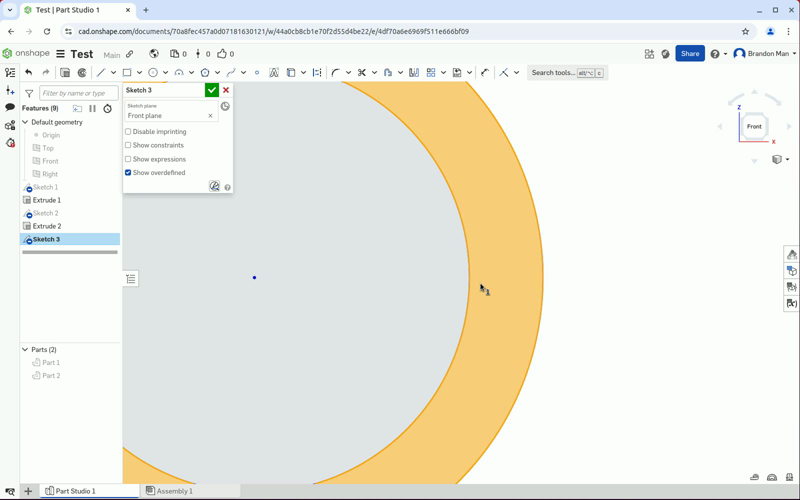
scroll(-6)
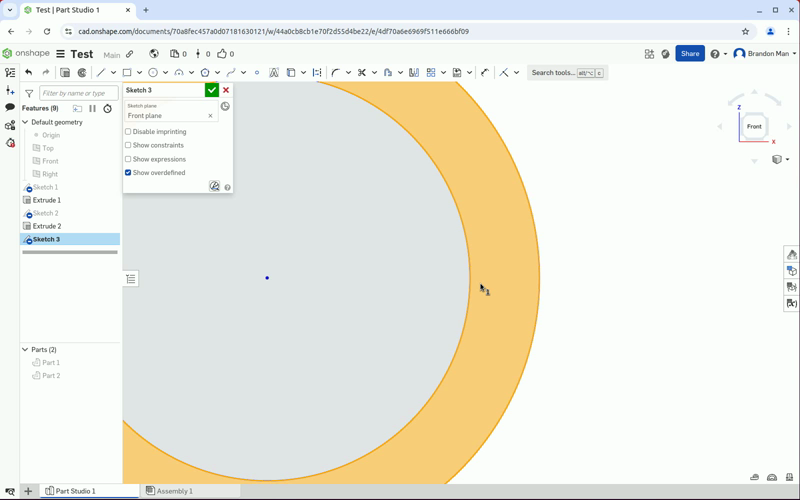
scroll(-6)
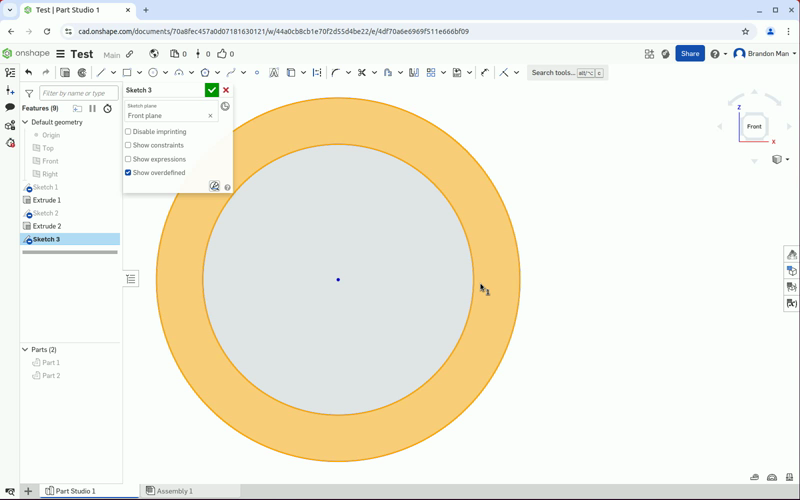
scroll(-6)
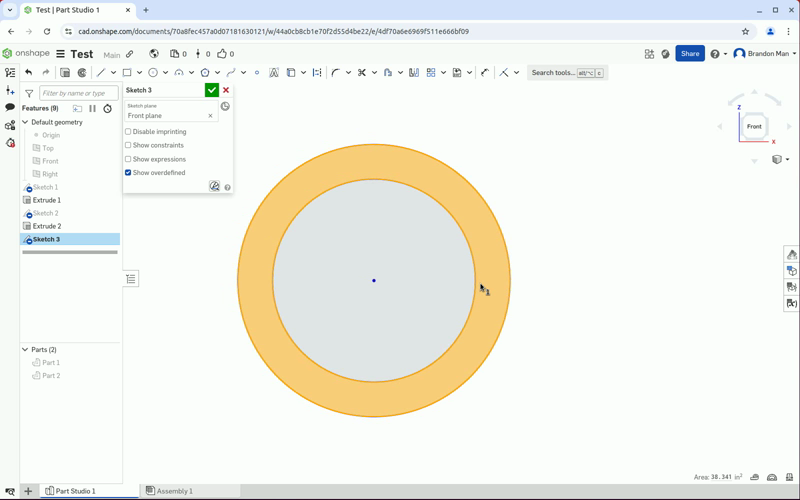
scroll(-6)
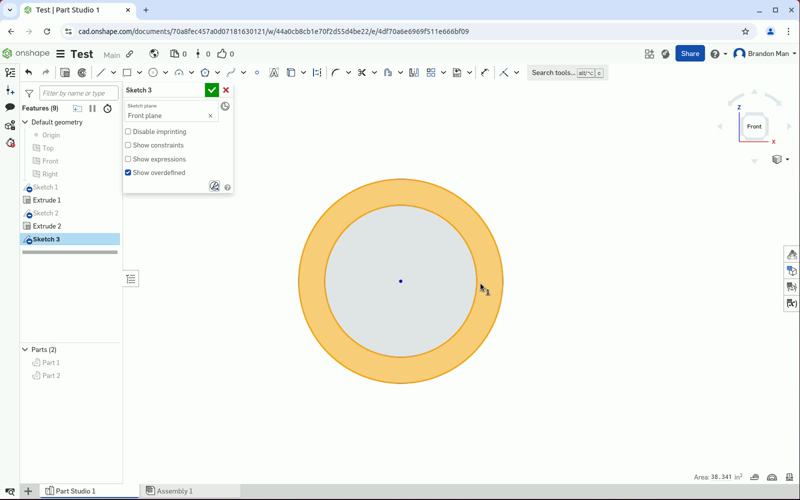
scroll(-6)
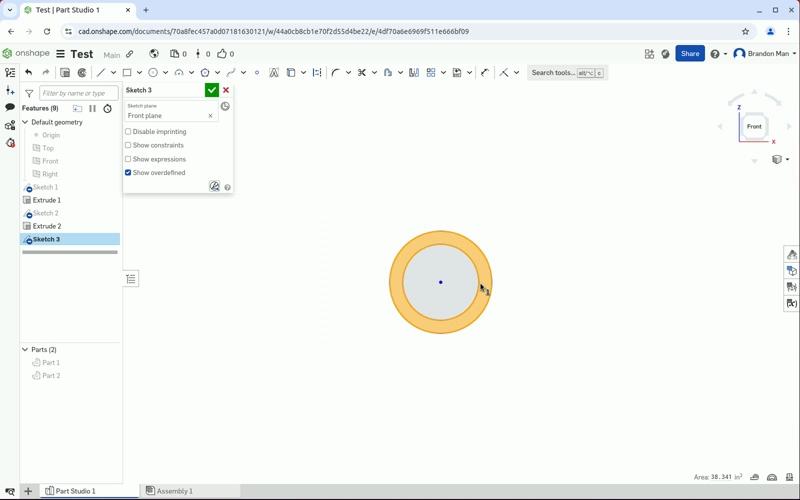
scroll(-6)
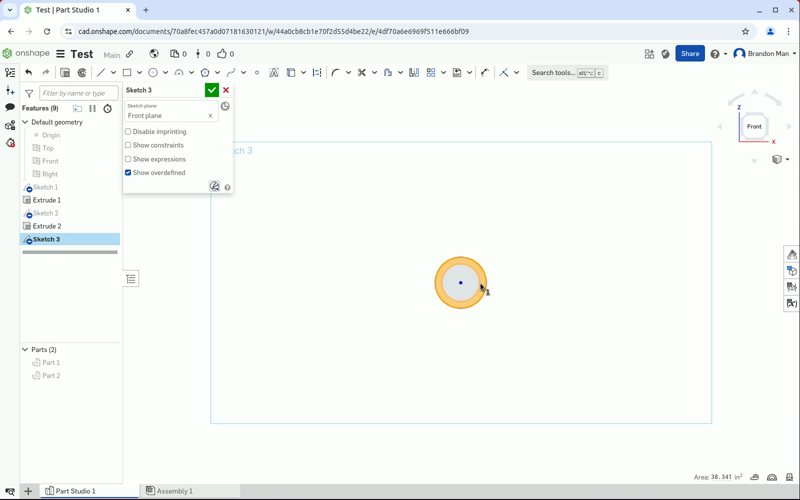
mouse_move(73, 352)
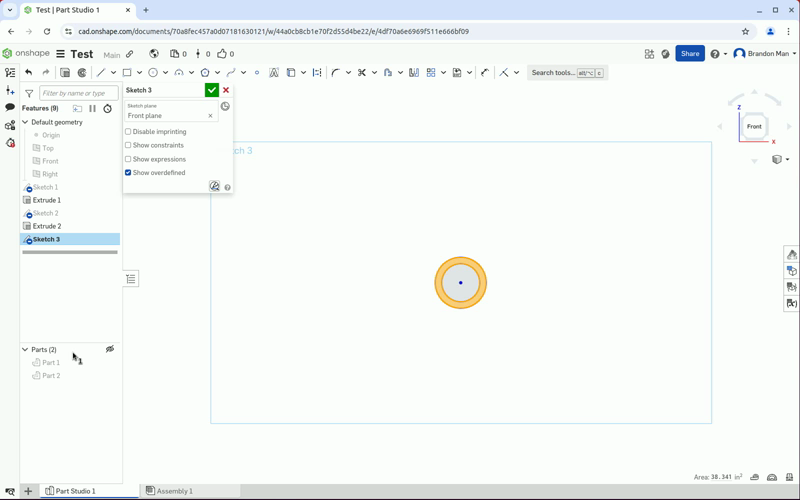
key(shift+y)
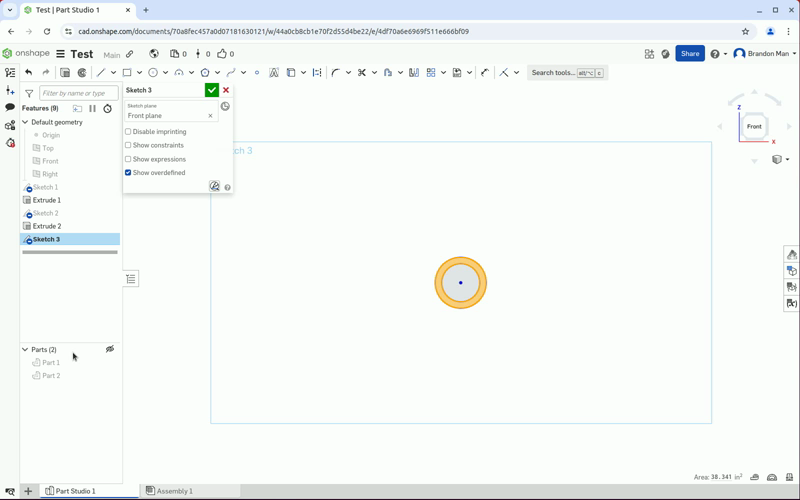
key(shift+e)
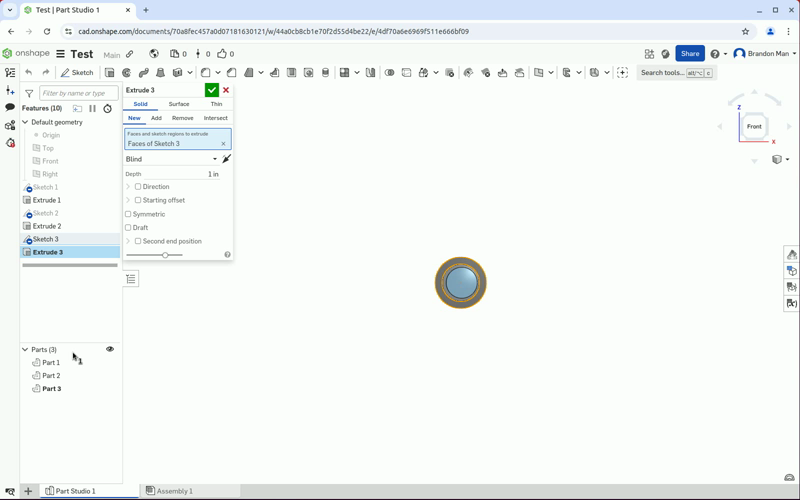
mouse_move(143, 106)
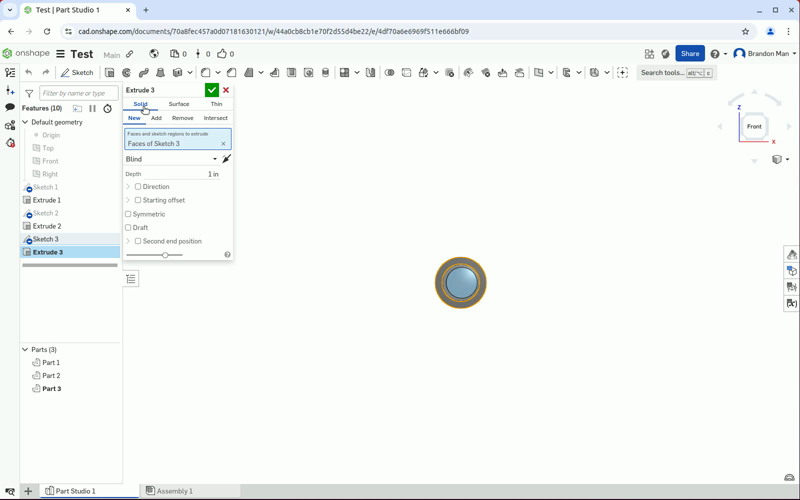
click(143, 106)
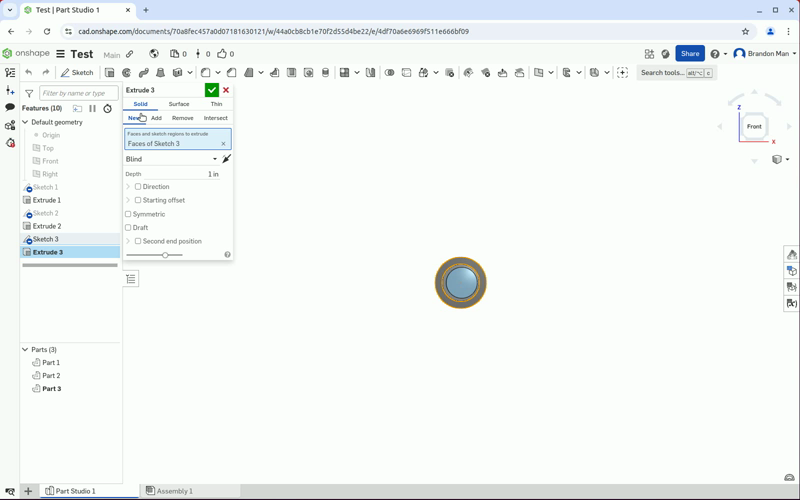
mouse_move(137, 120)
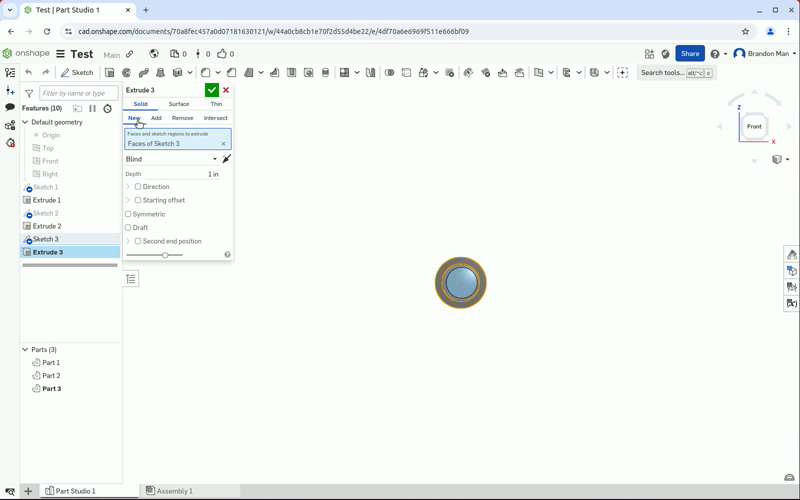
click(137, 120)
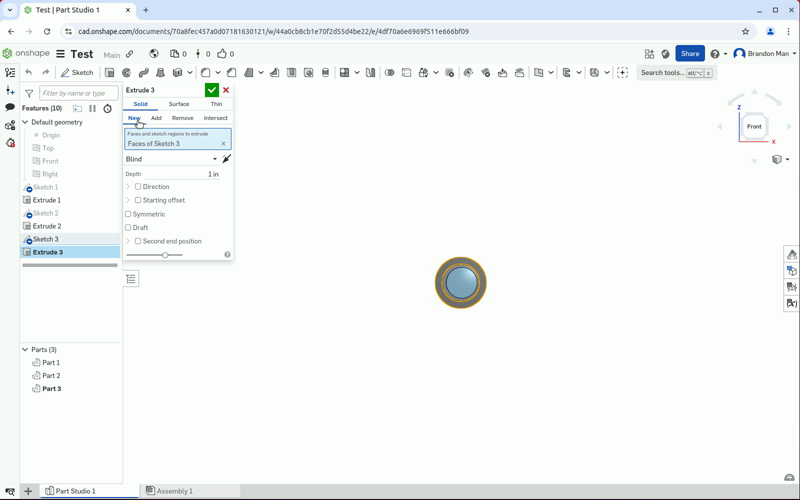
key(tab, 4)
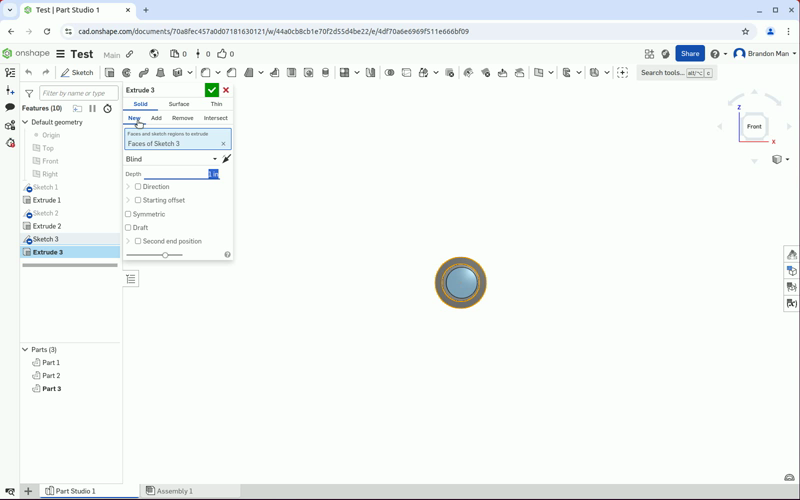
text(1.444)
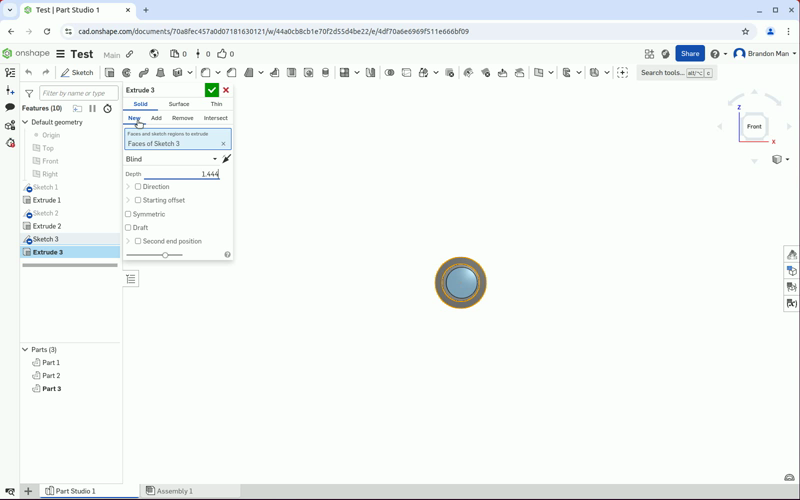
key(enter)
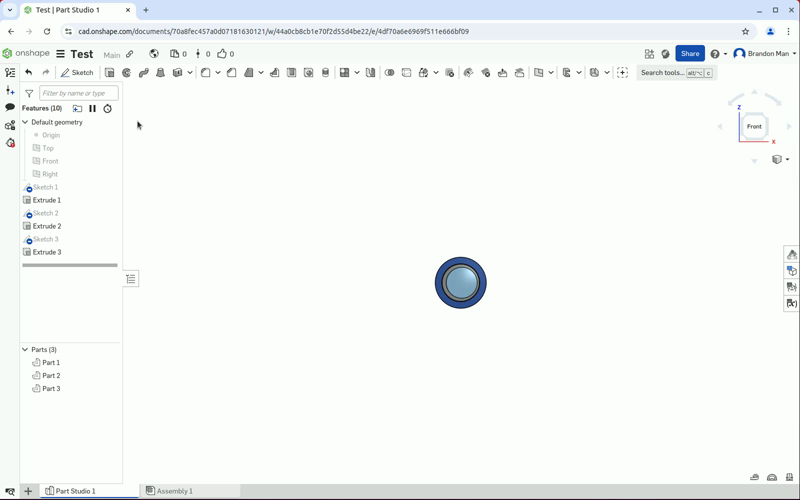
key(shift+h)
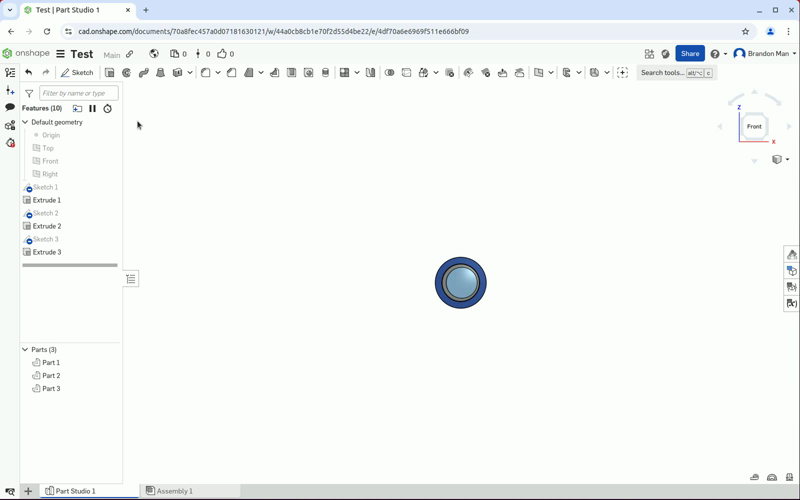
key(shift+h)
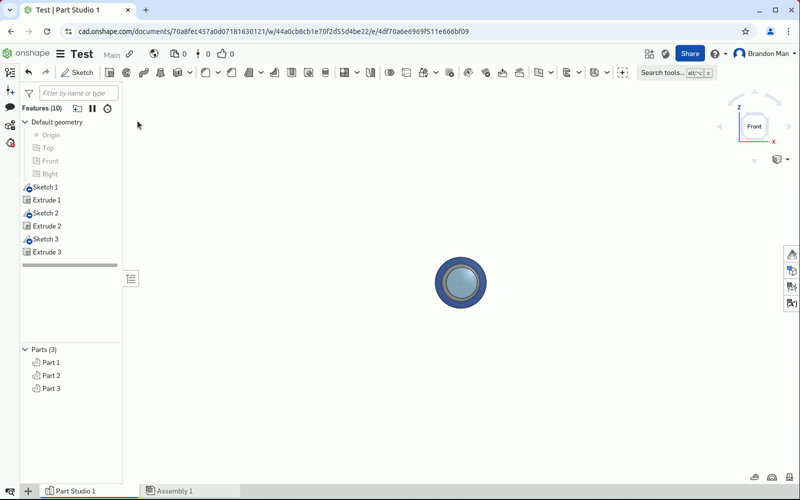
key(shift+7)
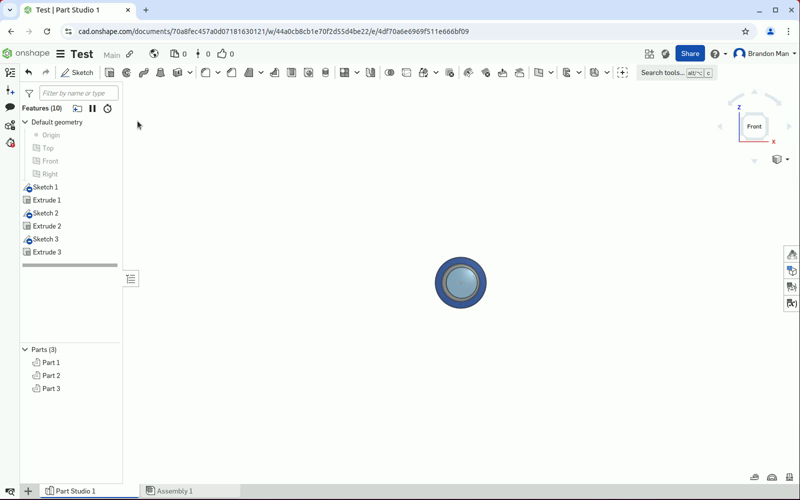
key(left, 2)
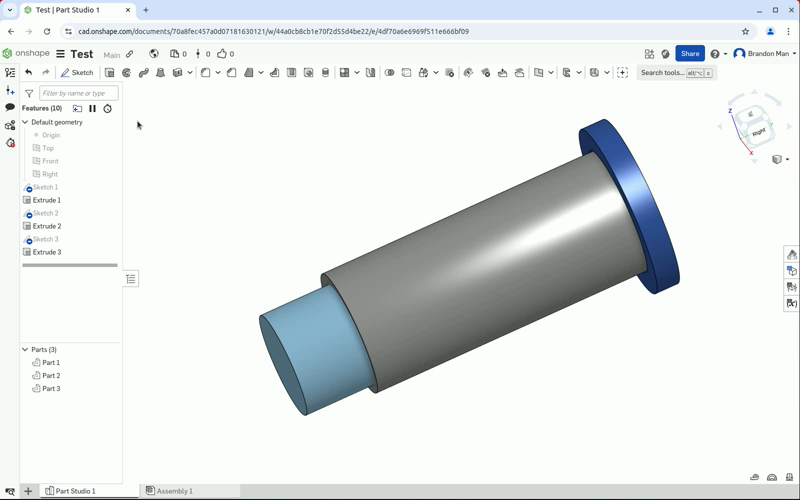
key(down, 2)
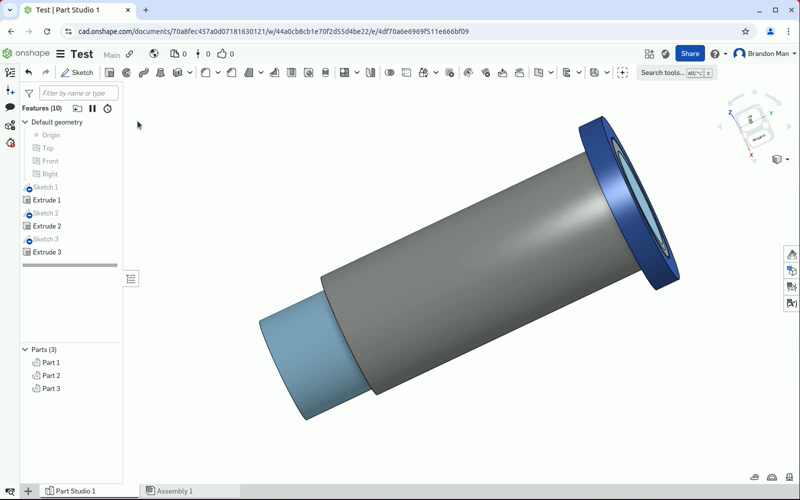
key(up, 2)
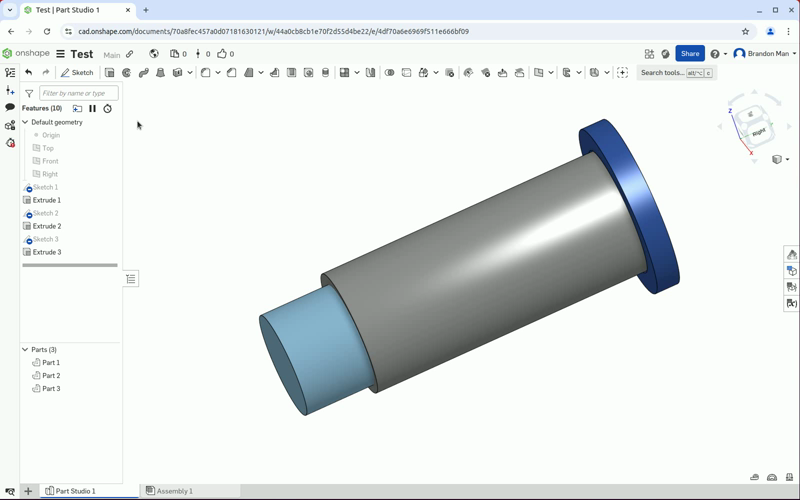
key(right, 2)
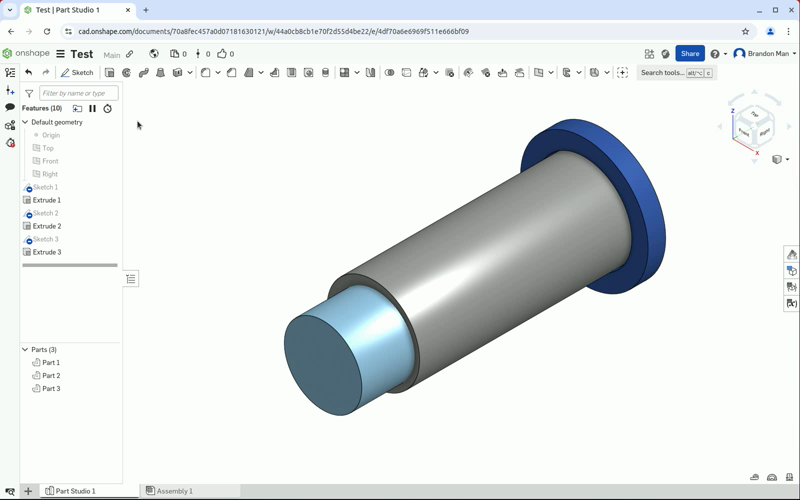
mouse_move(73, 189)
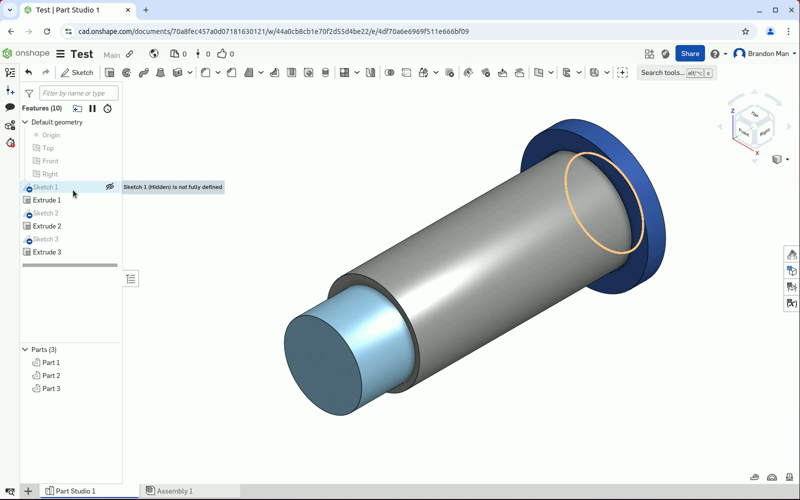
click(73, 189)